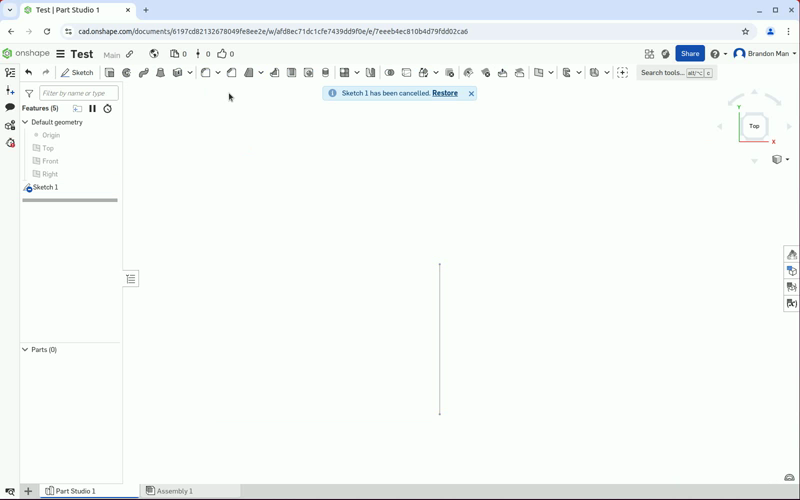
key(shift+h)
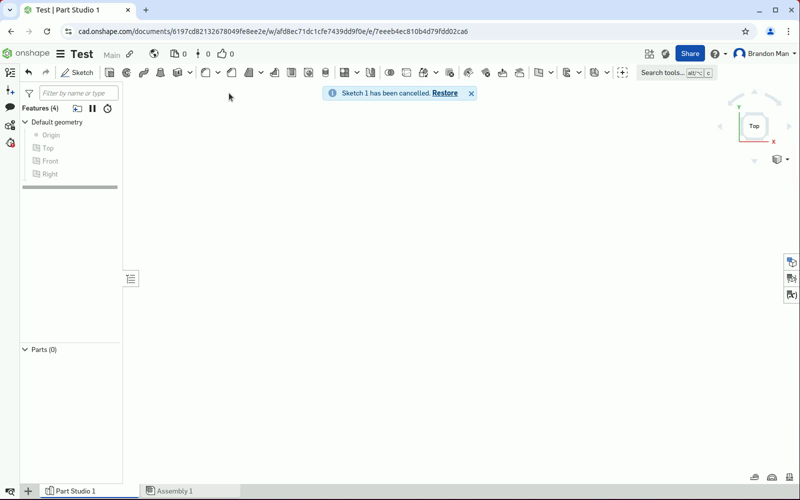
mouse_move(73, 352)
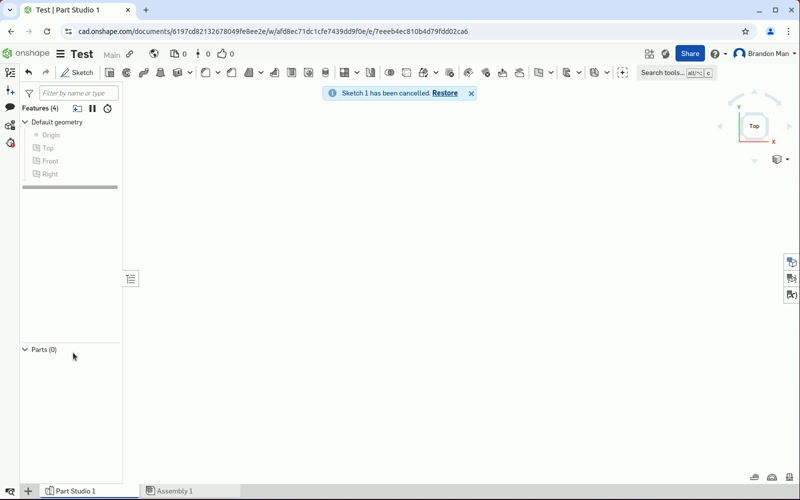
key(y)
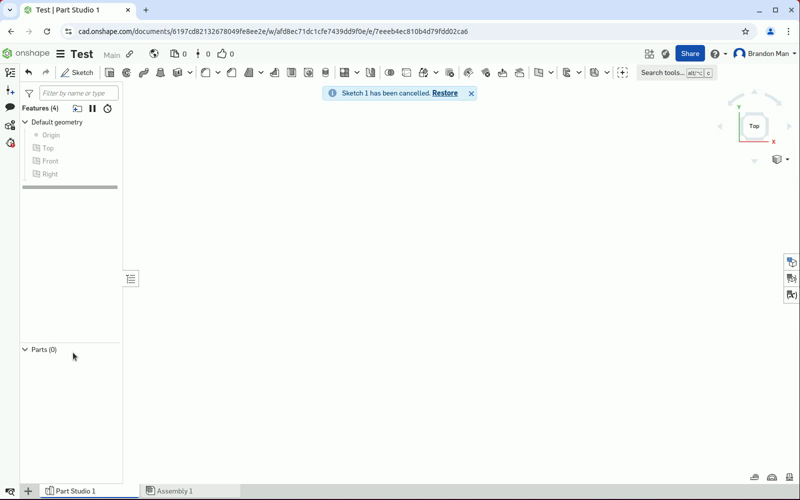
key(shift+p)
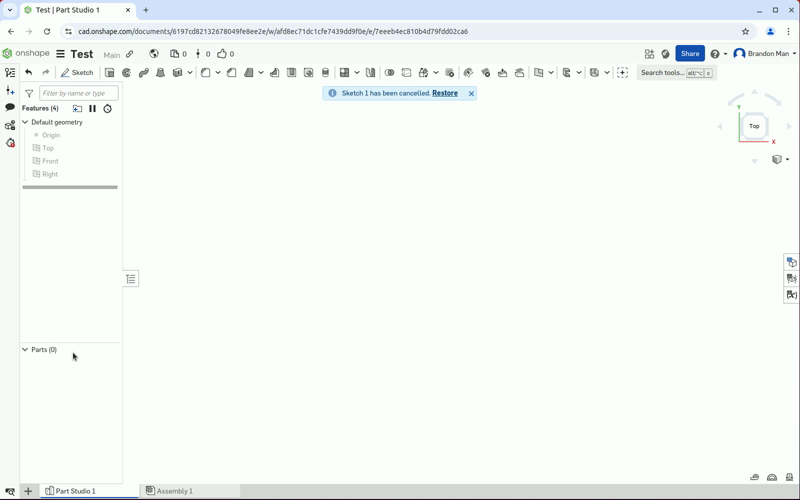
key(space)
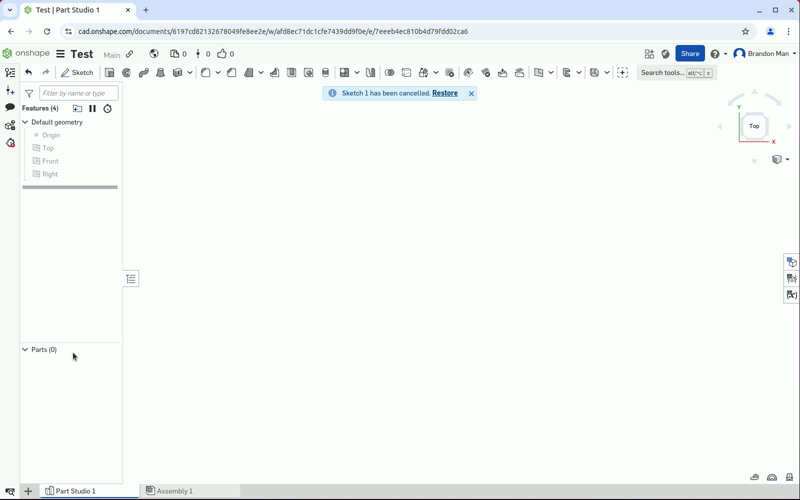
key_down(shift)
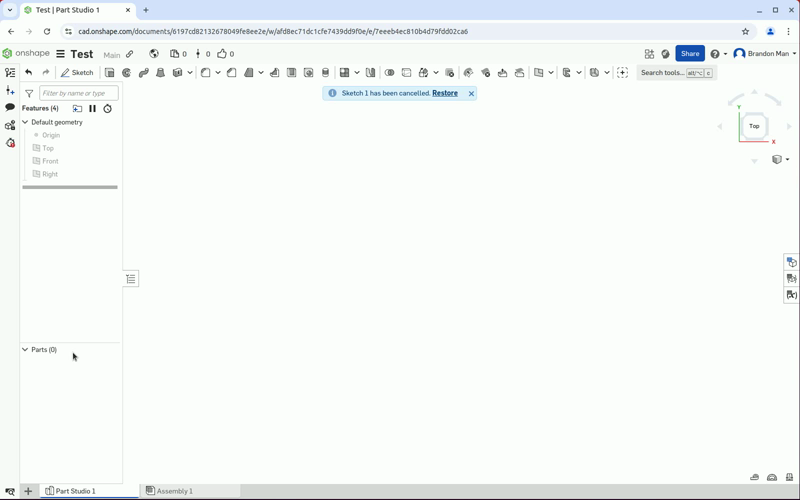
key(up)
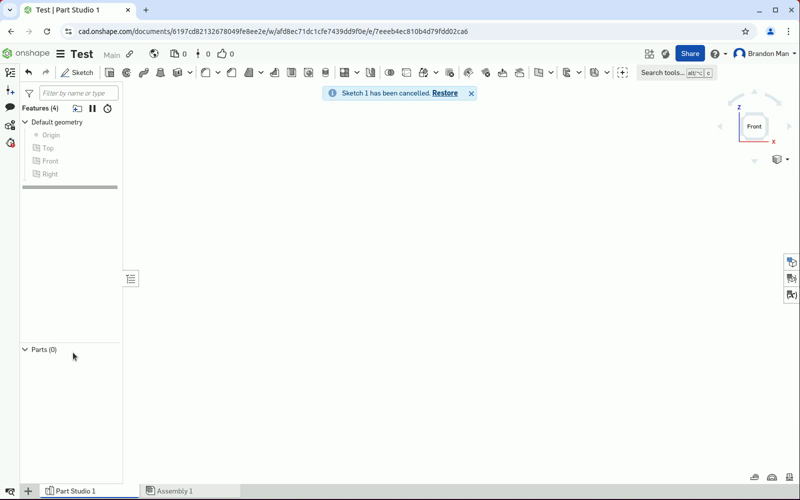
key_up(shift)
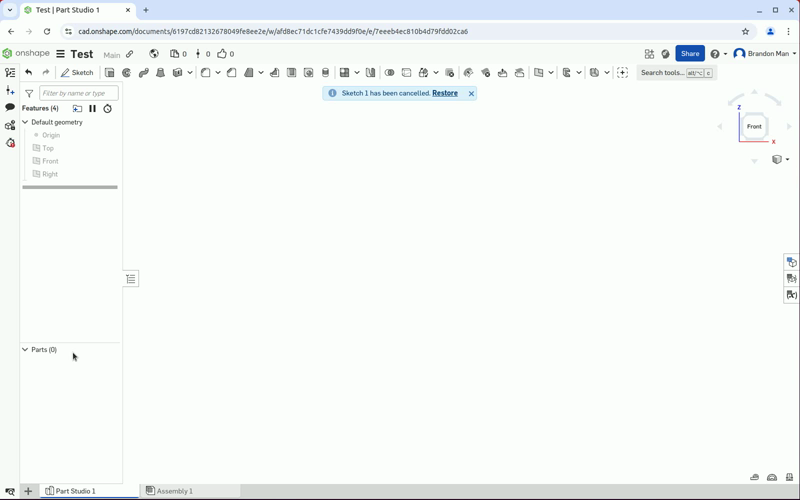
mouse_move(73, 352)
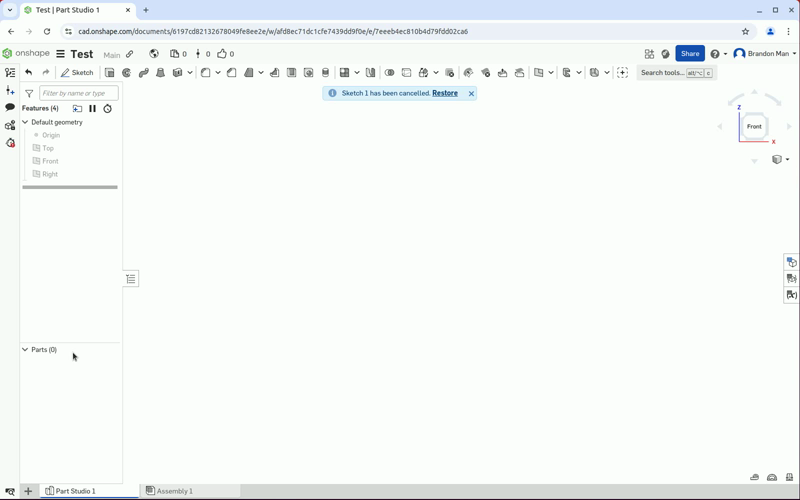
key(shift+y)
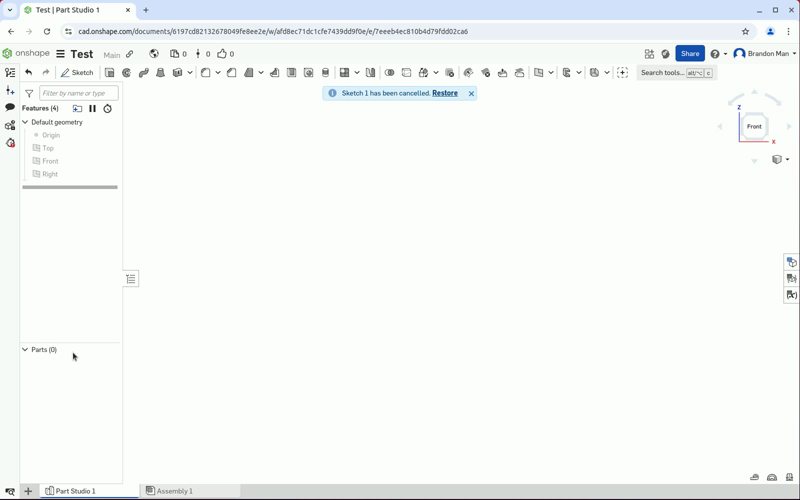
key(shift+s)
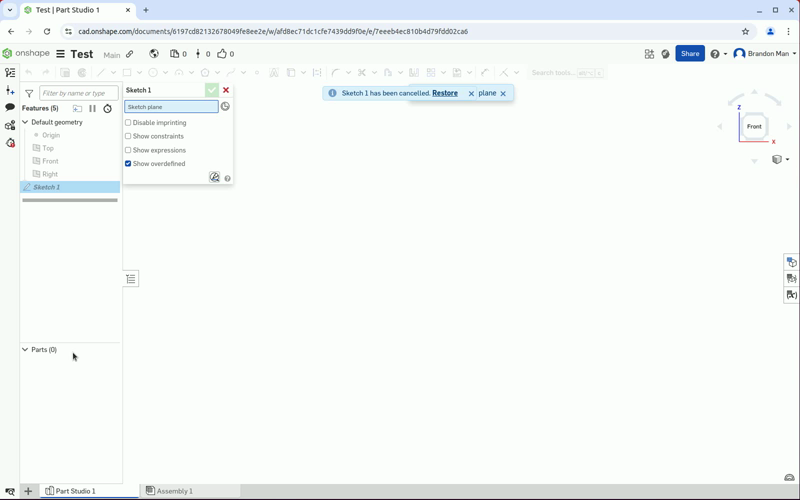
mouse_move(73, 163)
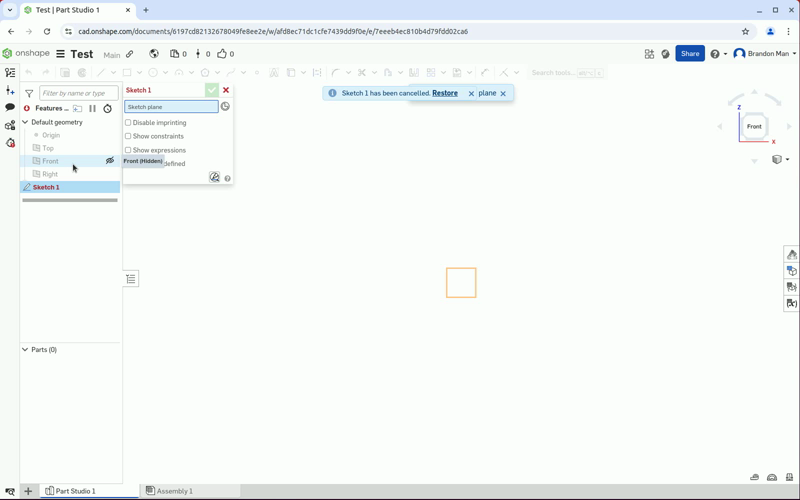
click(73, 163)
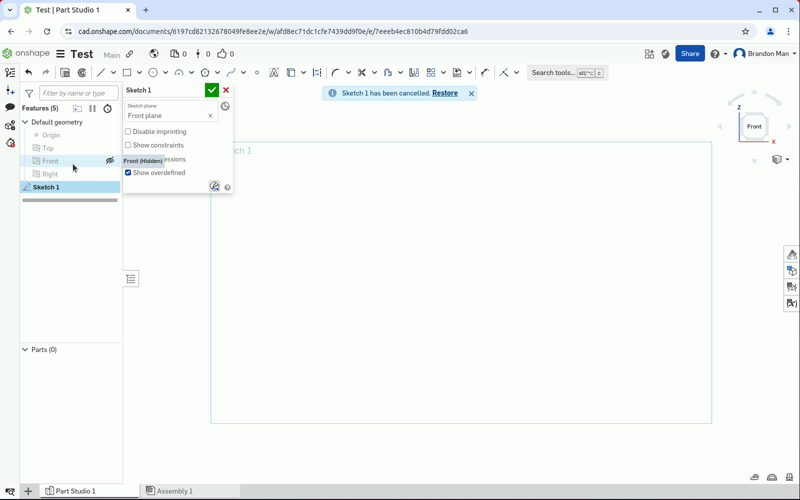
mouse_move(73, 352)
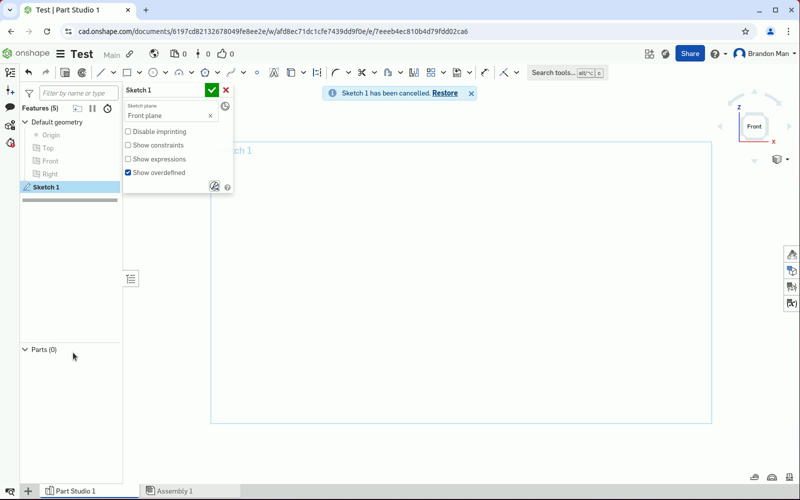
key(y)
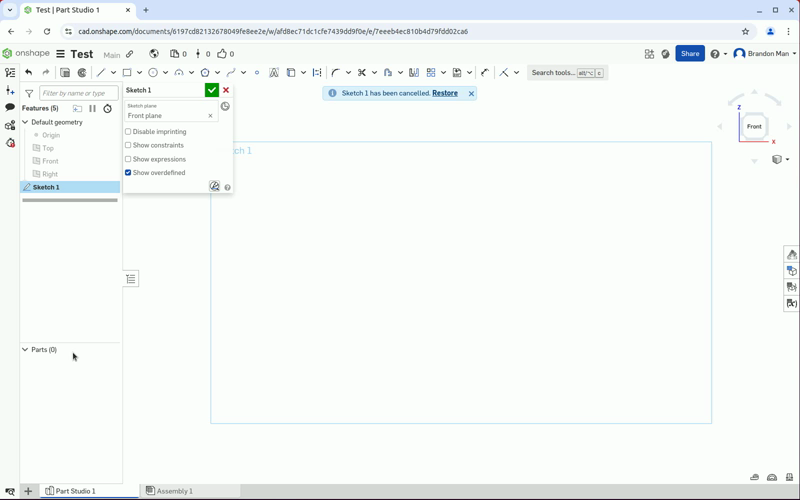
key(l)
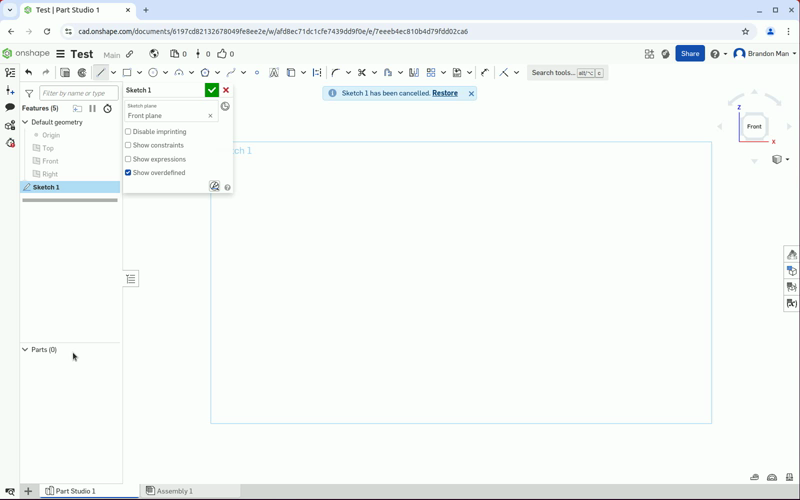
key_down(shift)
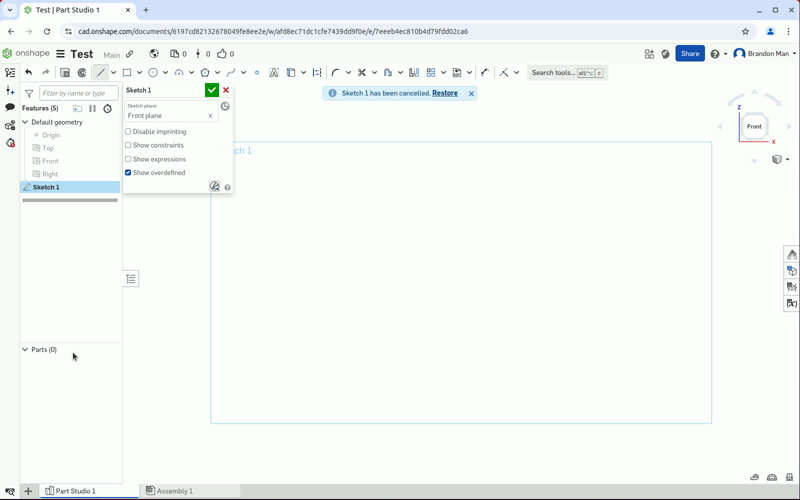
mouse_move(539, 239)
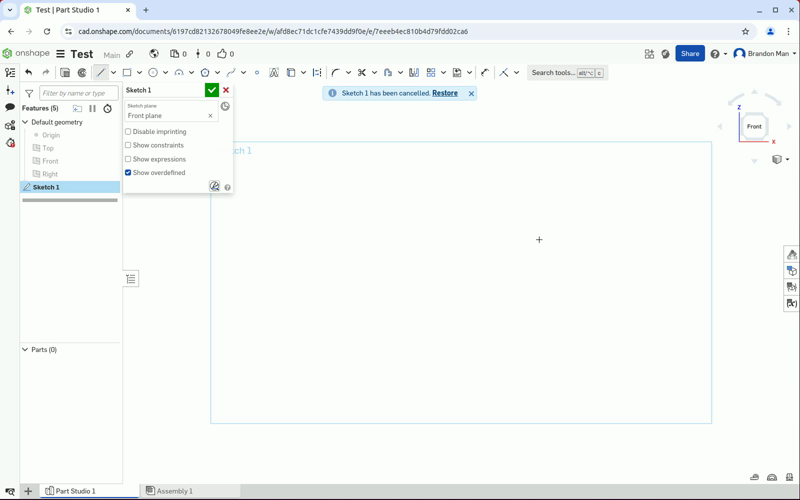
click(539, 239)
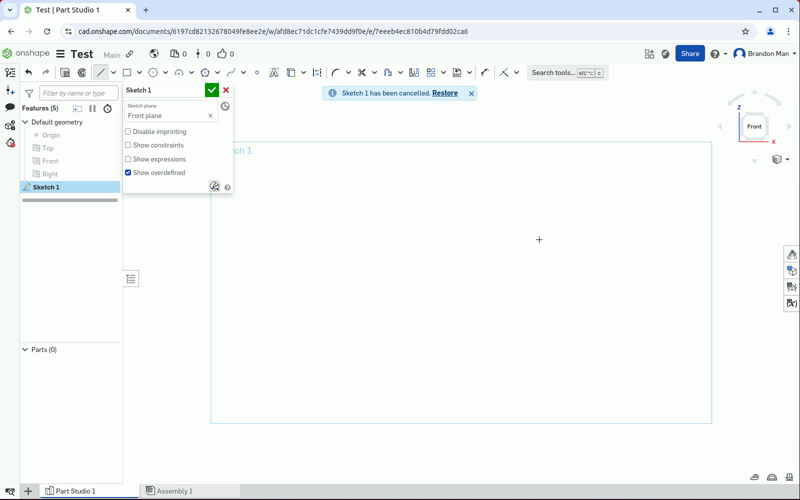
key_up(shift)
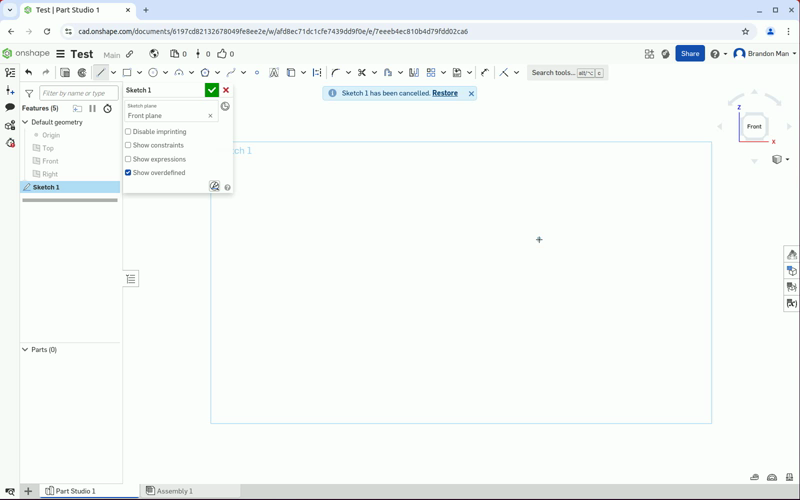
key_down(shift)
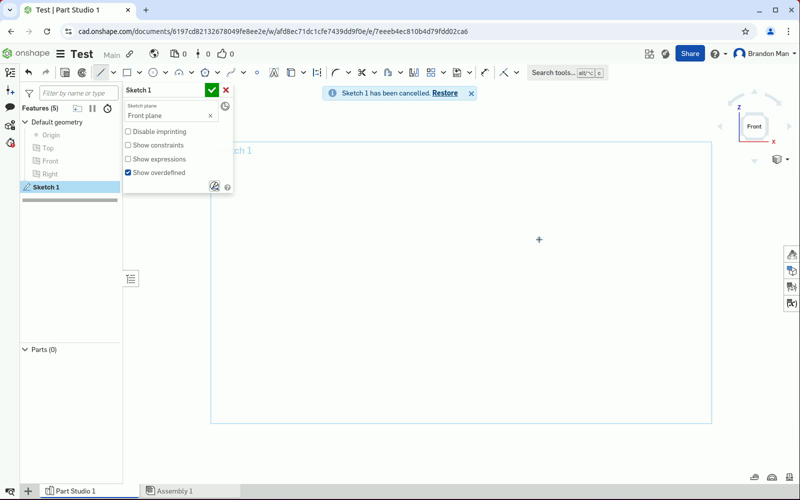
mouse_move(569, 239)
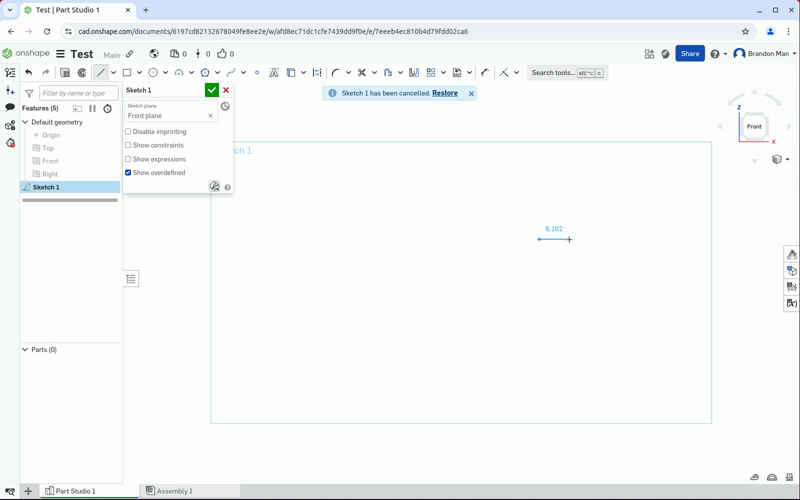
mouse_move(573, 239)
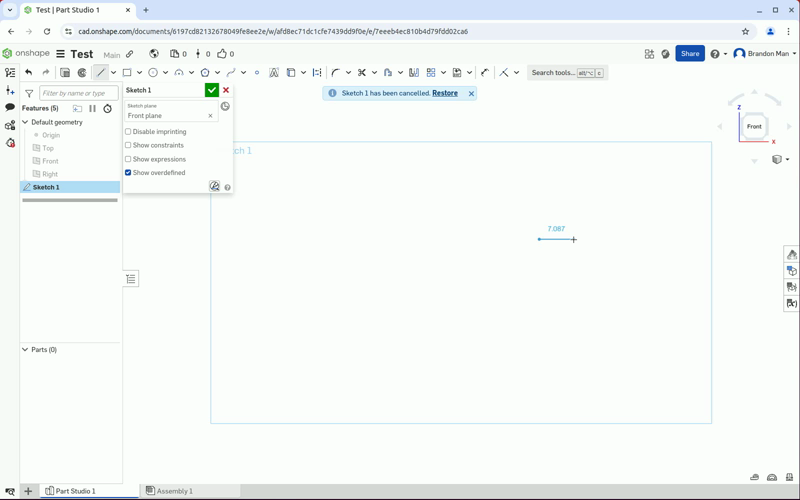
click(573, 239)
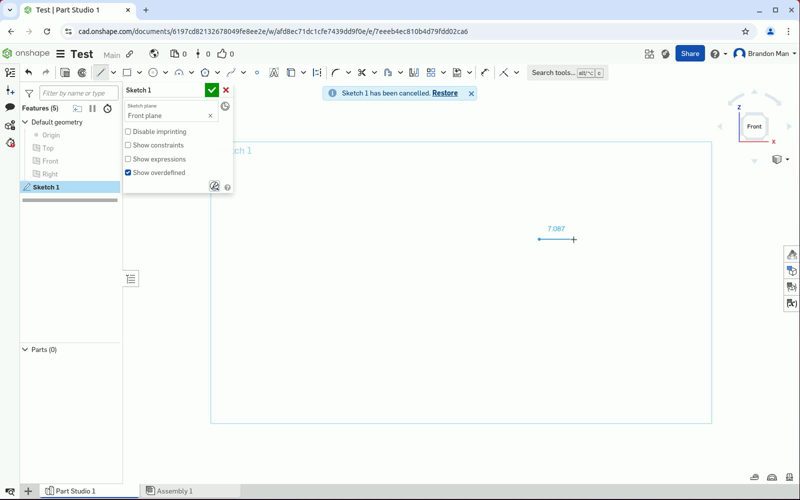
key_up(shift)
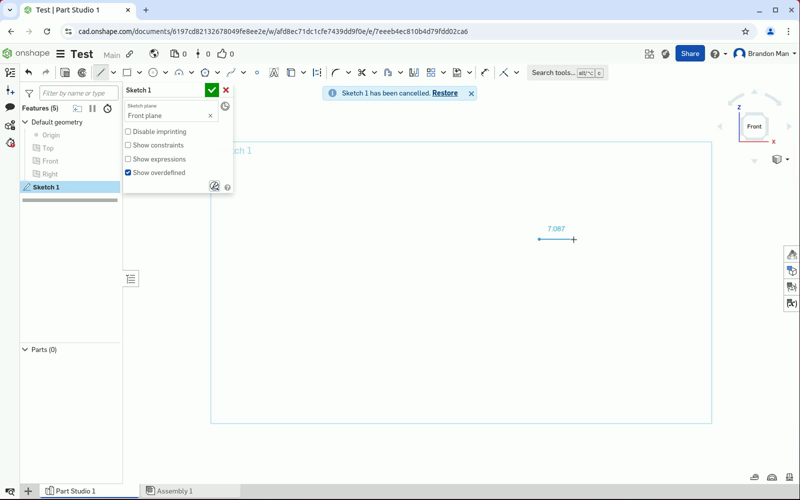
key_down(shift)
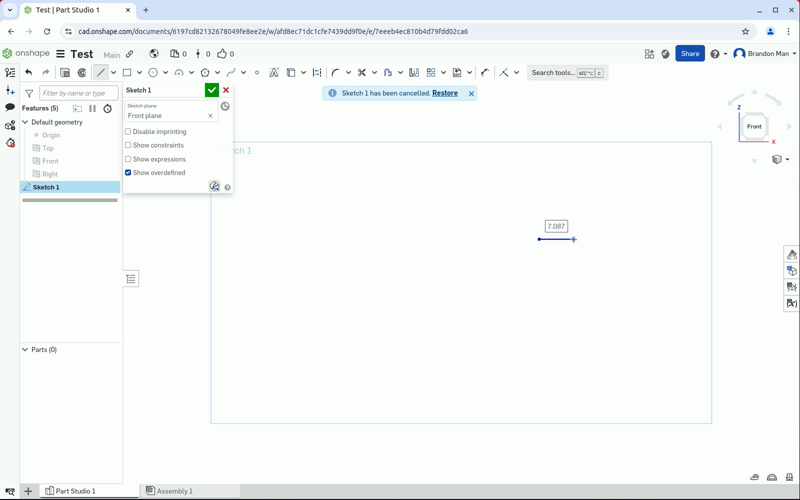
mouse_move(589, 239)
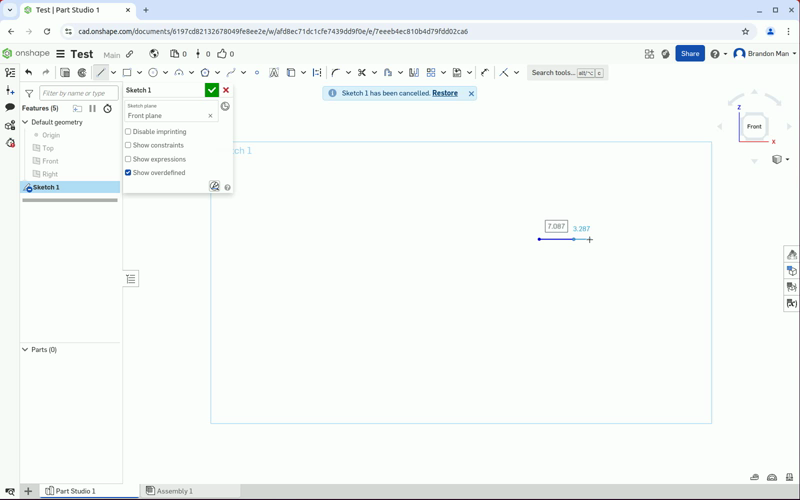
mouse_move(573, 204)
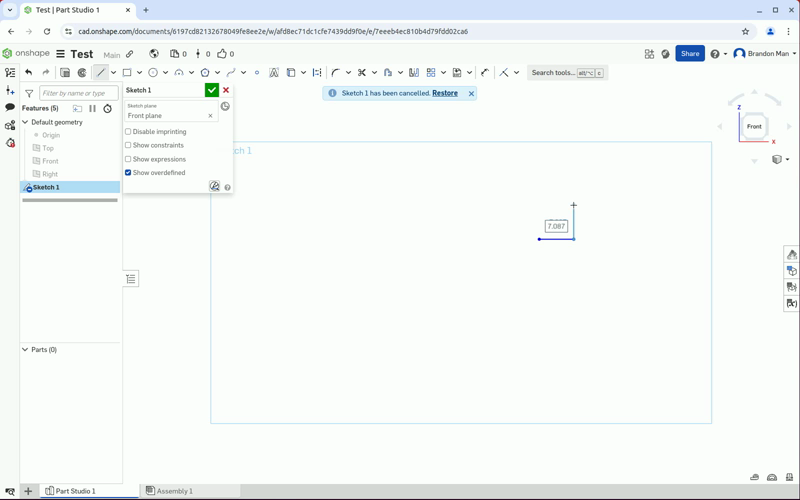
click(573, 204)
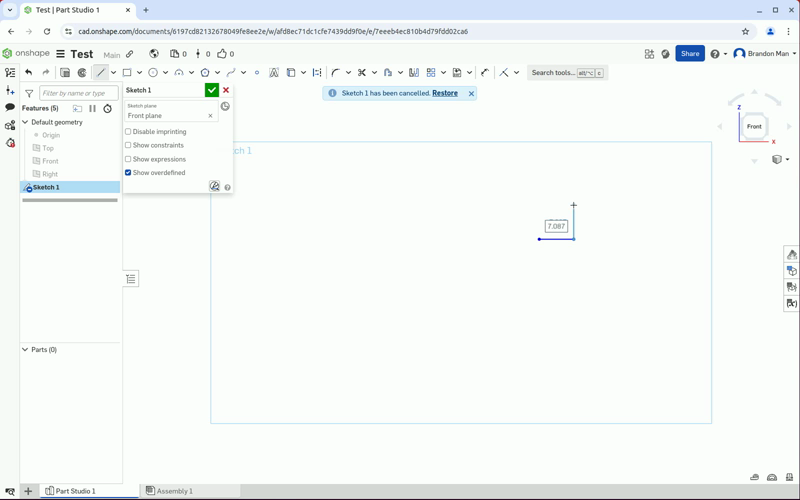
key_up(shift)
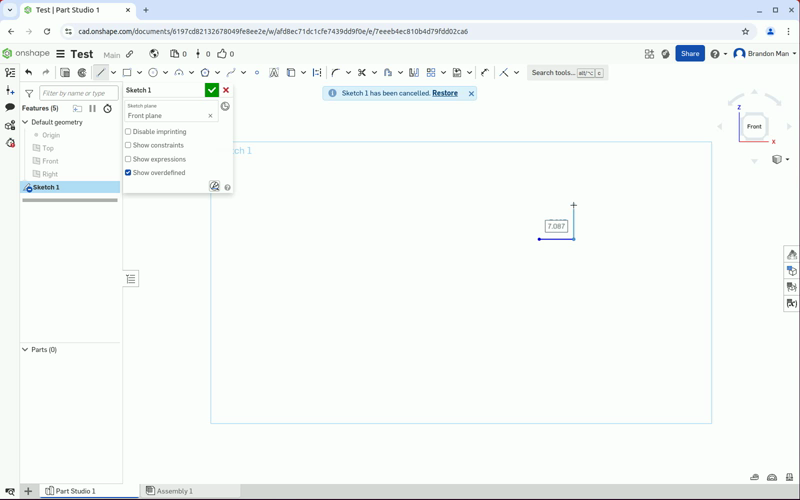
key_down(shift)
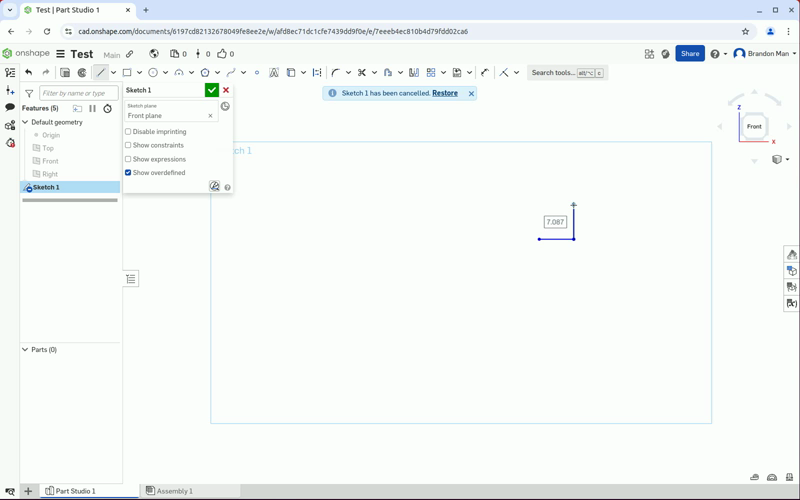
mouse_move(589, 204)
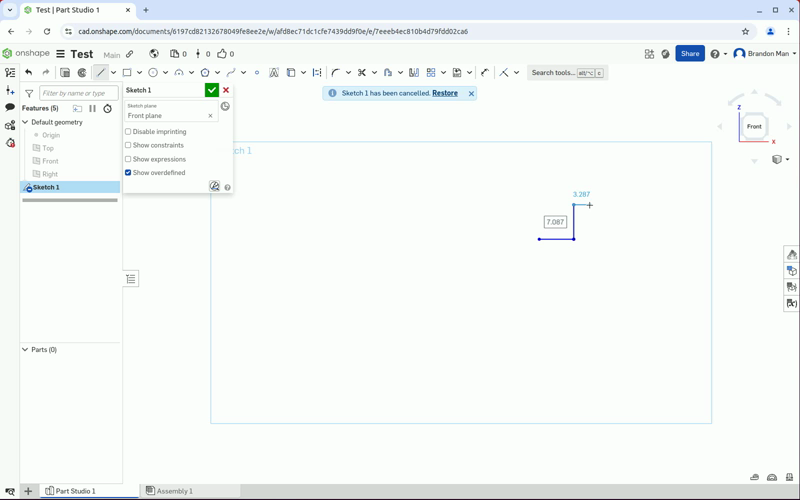
mouse_move(539, 204)
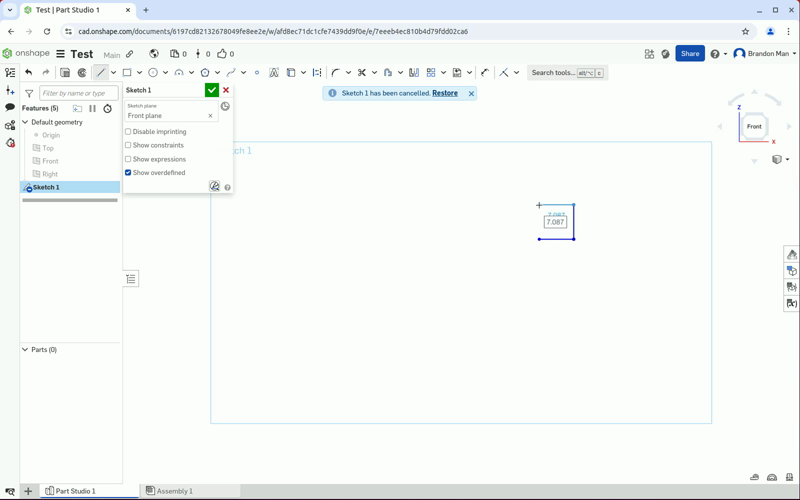
click(539, 204)
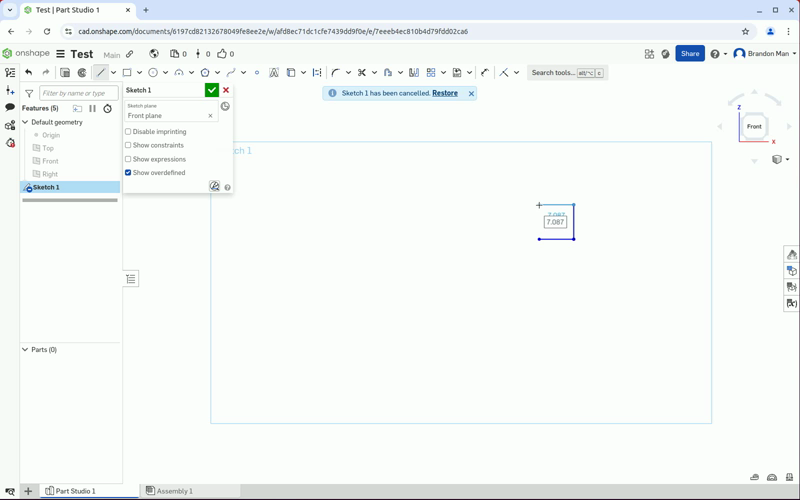
key_up(shift)
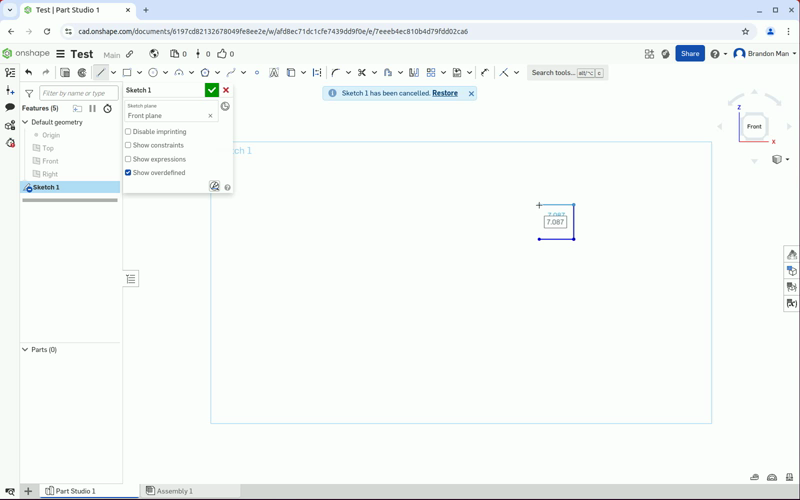
mouse_move(569, 204)
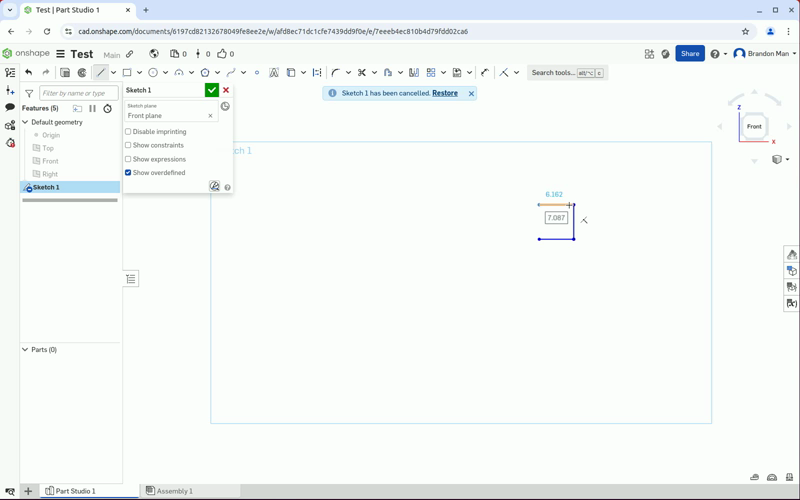
key_down(shift)
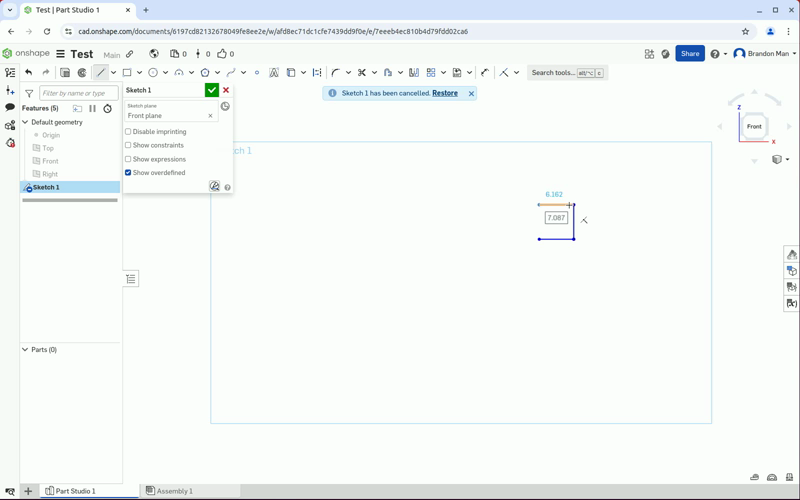
mouse_move(539, 239)
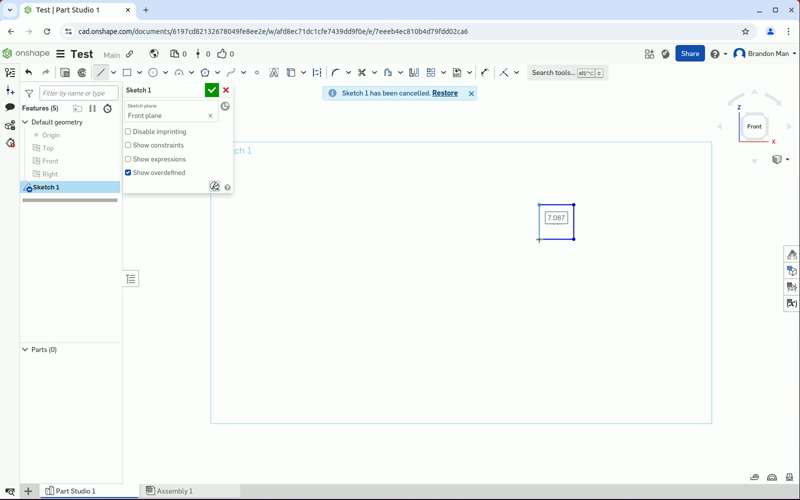
key_up(shift)
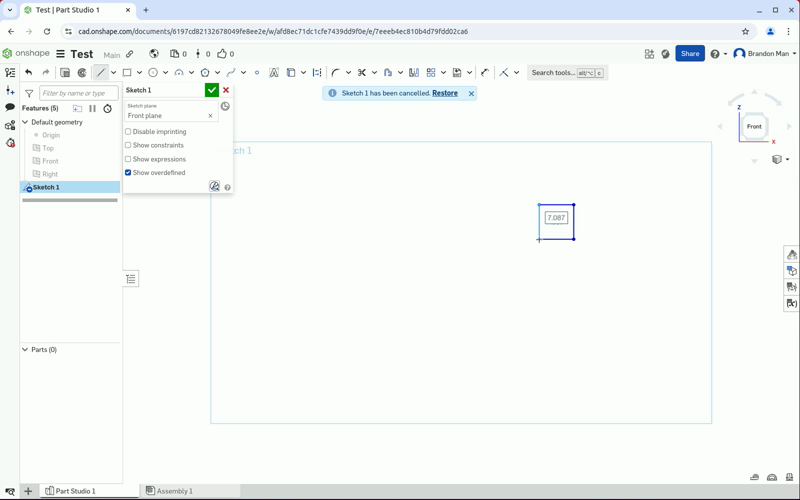
click(539, 239)
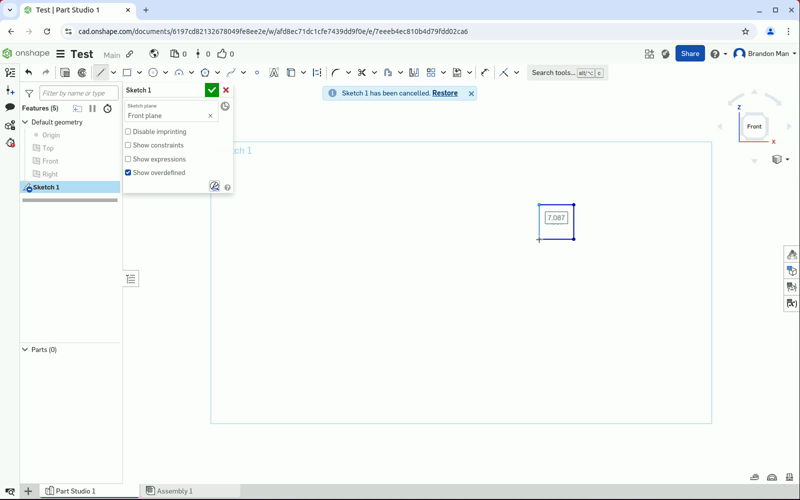
key(esc)
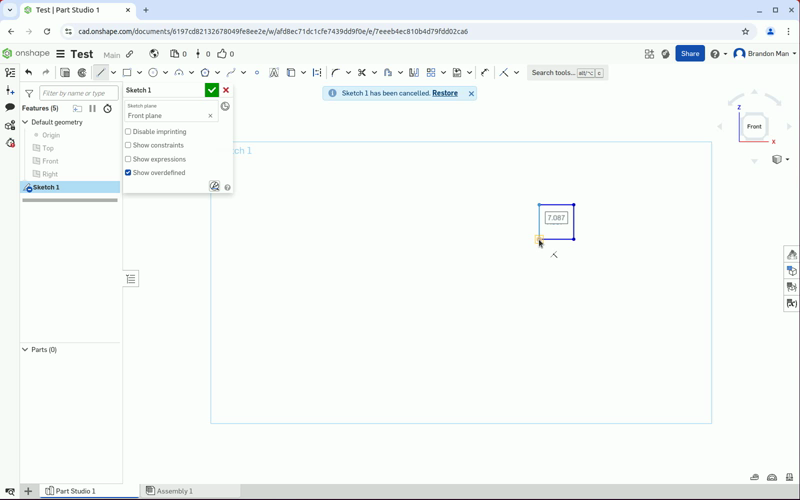
mouse_move(567, 214)
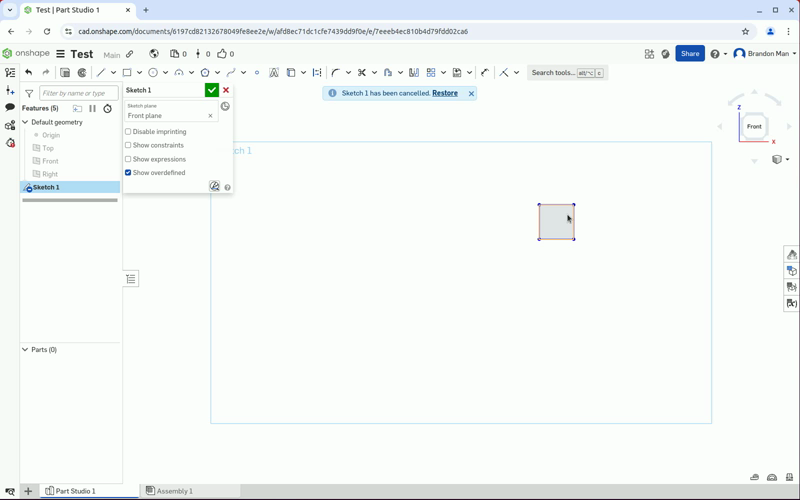
scroll(6)
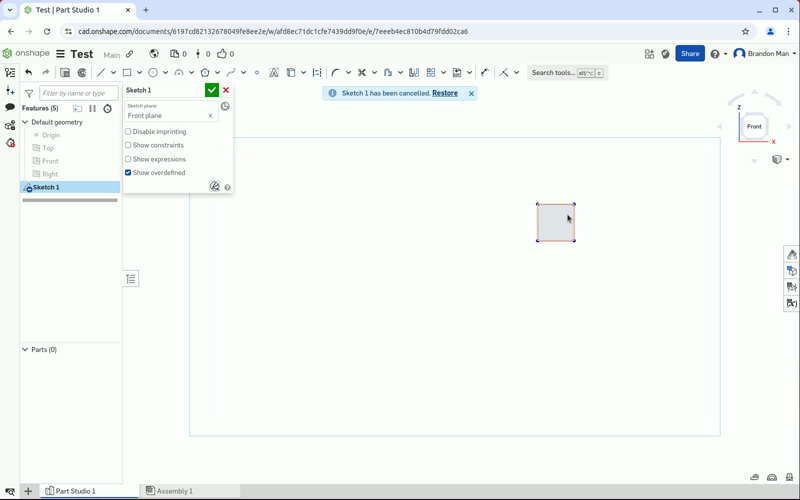
scroll(6)
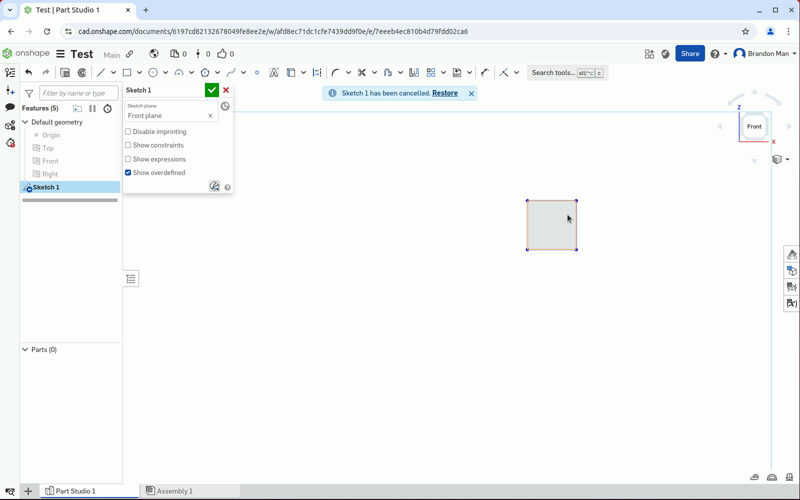
scroll(6)
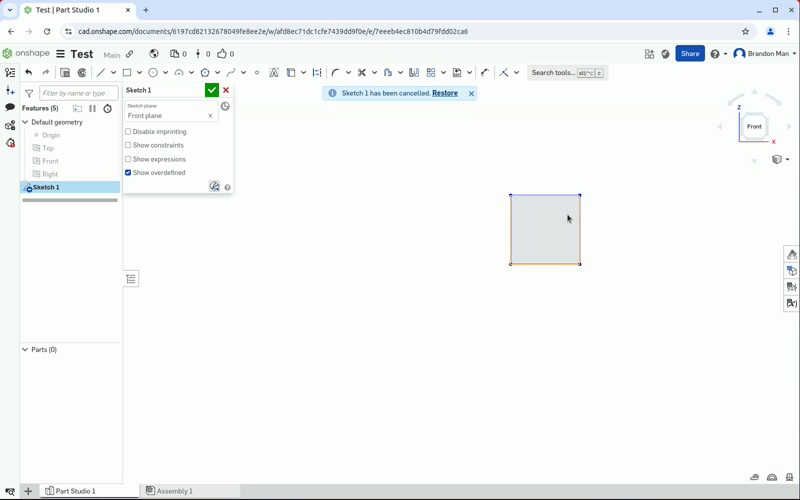
scroll(6)
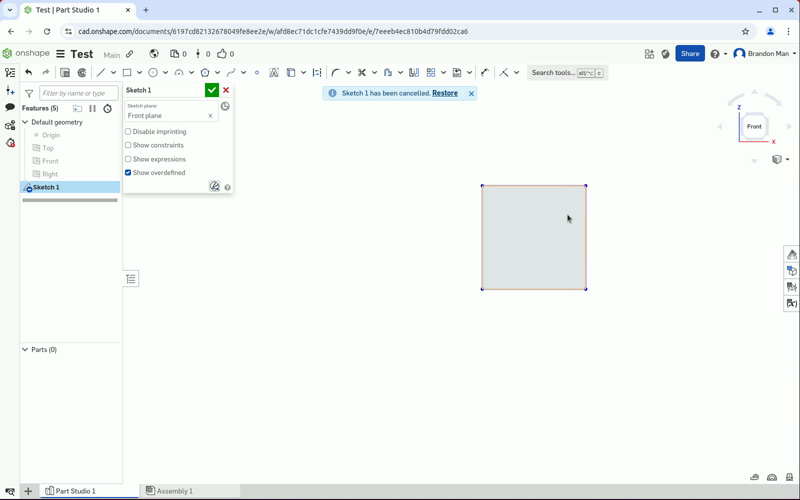
scroll(6)
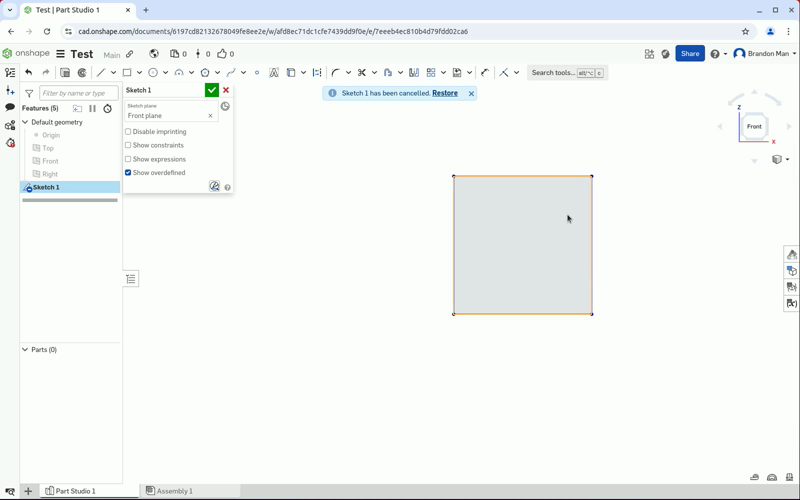
scroll(6)
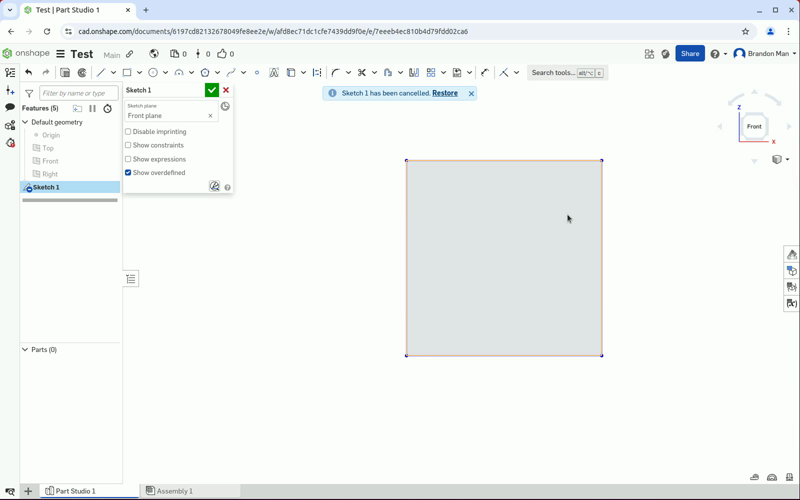
scroll(6)
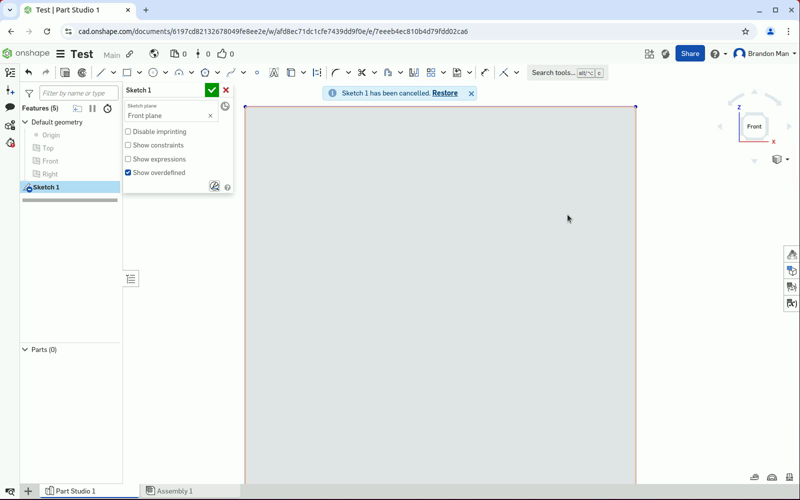
click(567, 214)
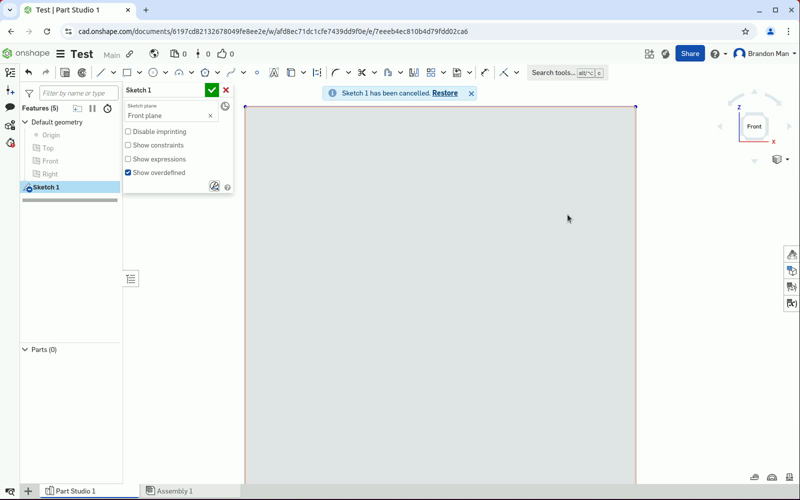
scroll(-6)
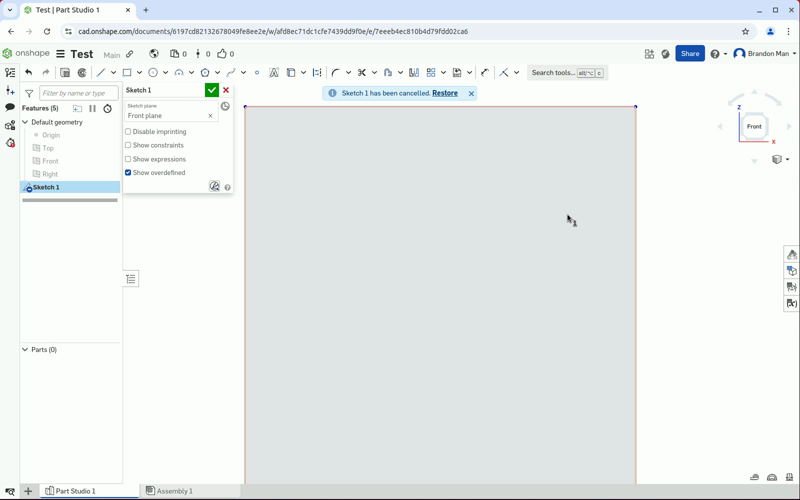
scroll(-6)
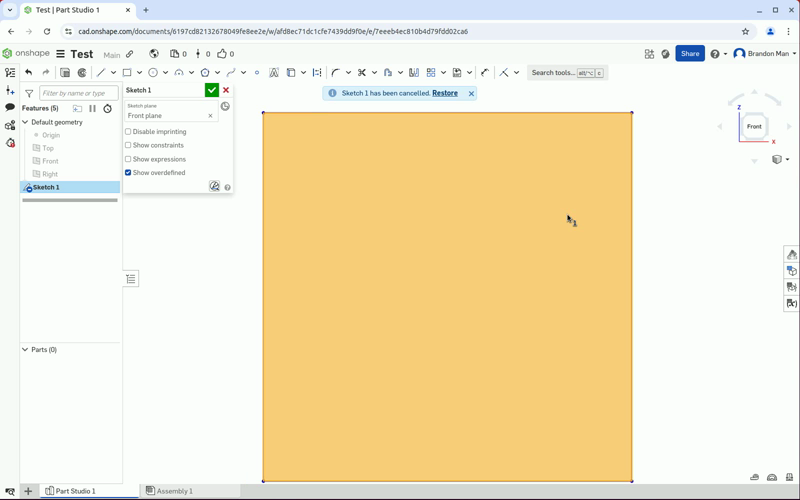
scroll(-6)
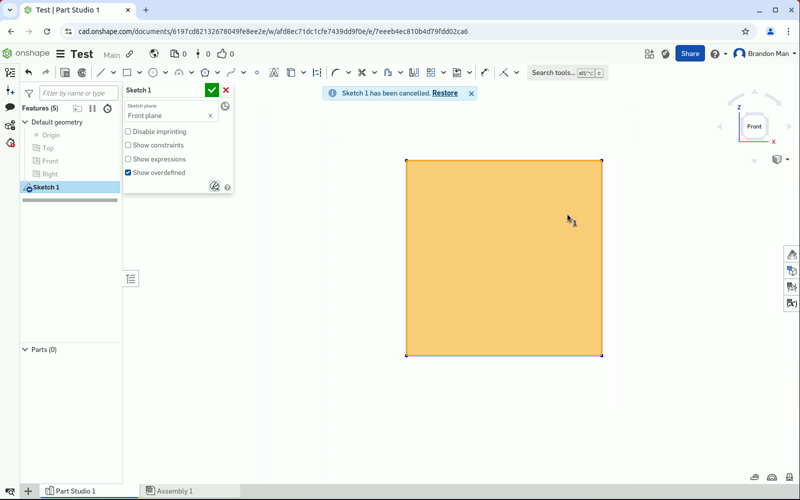
scroll(-6)
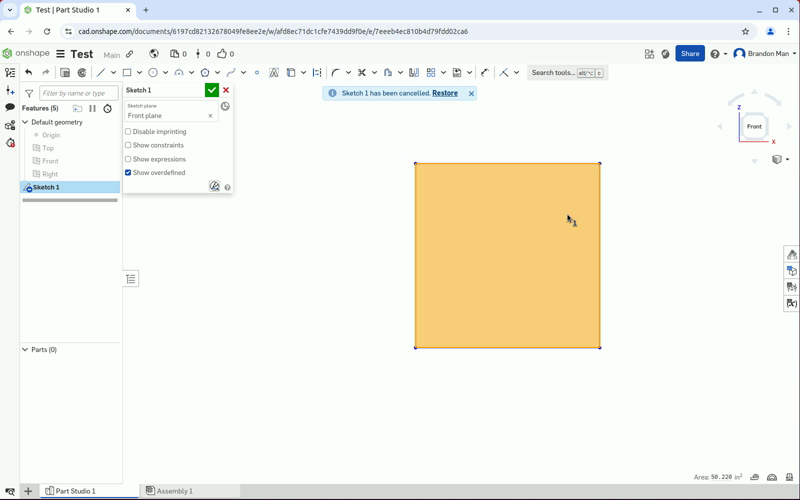
scroll(-6)
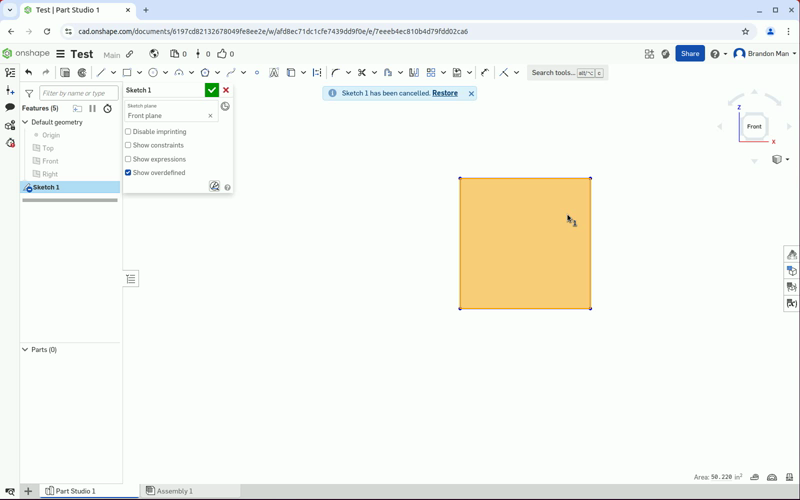
scroll(-6)
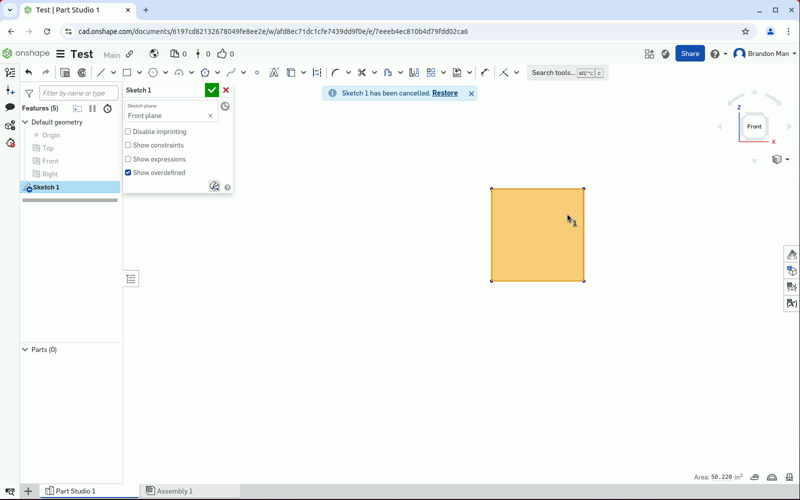
scroll(-6)
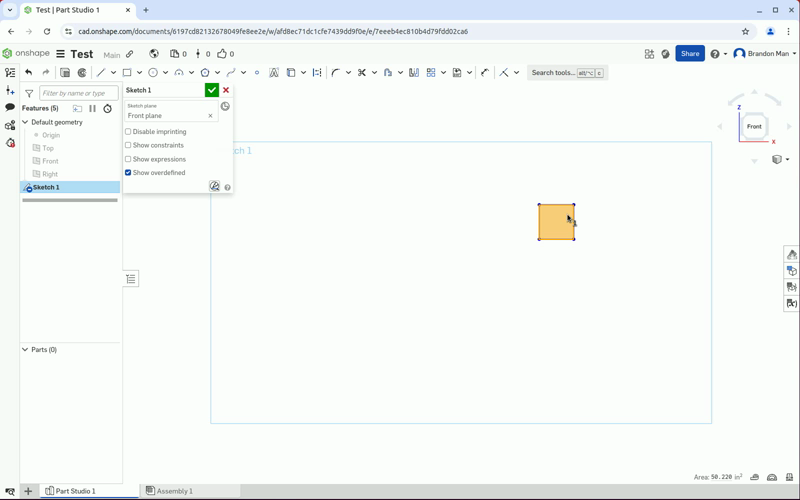
mouse_move(73, 352)
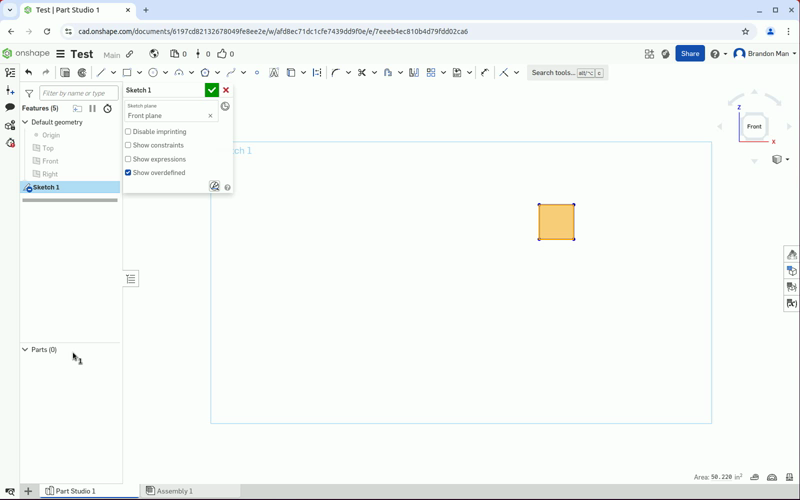
key(shift+y)
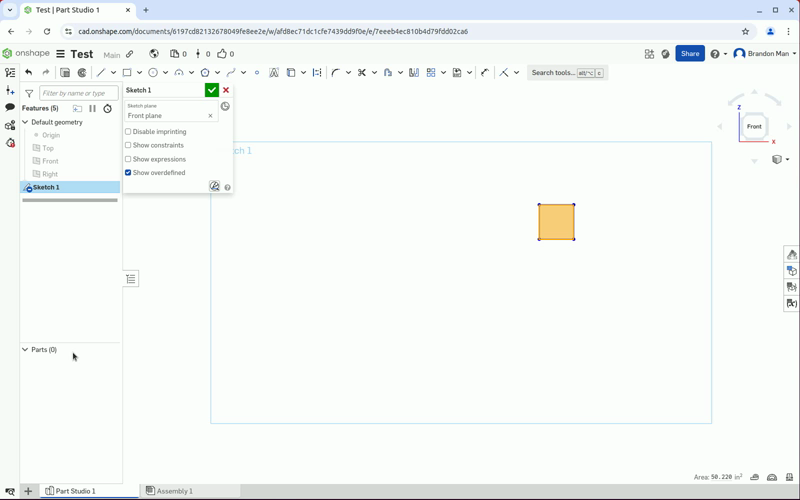
key(shift+e)
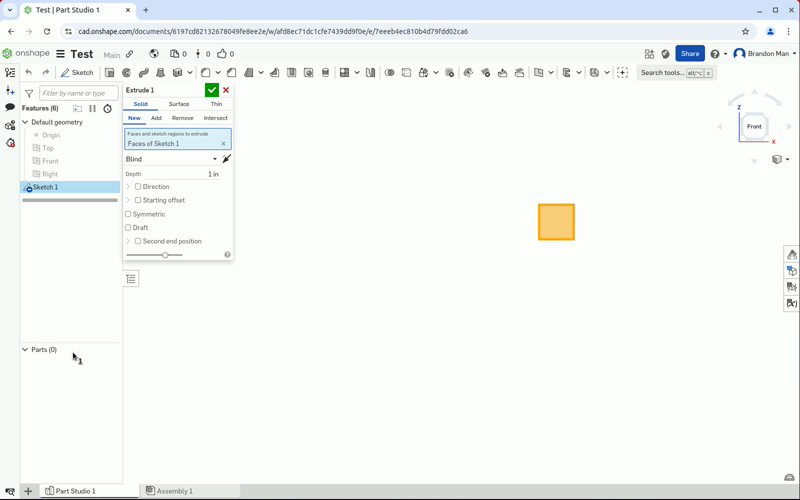
mouse_move(143, 106)
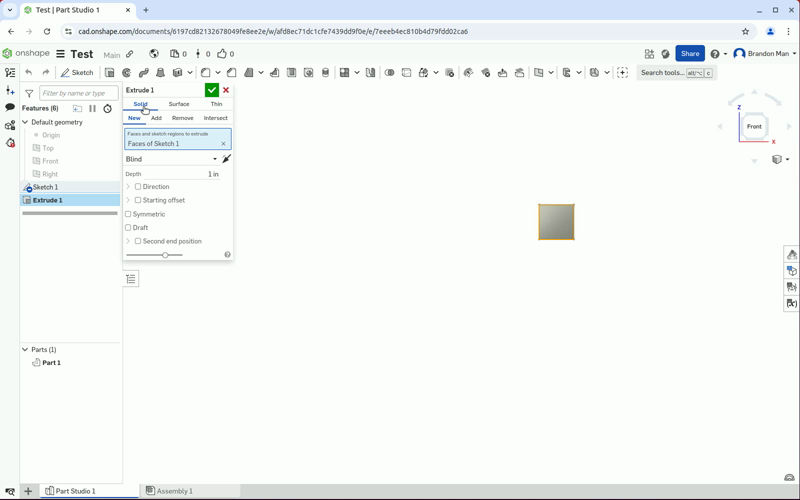
click(143, 106)
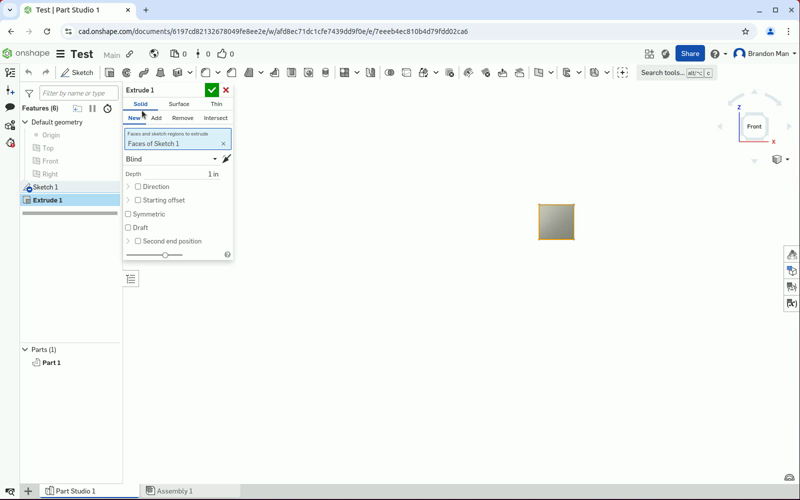
mouse_move(137, 120)
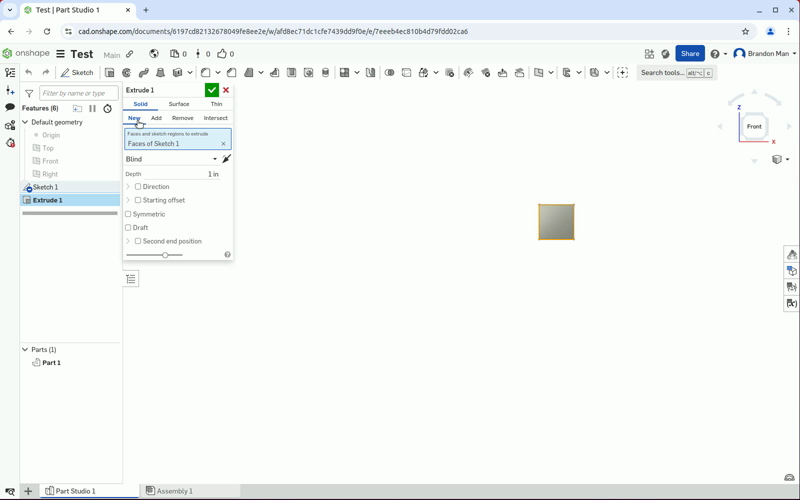
click(137, 120)
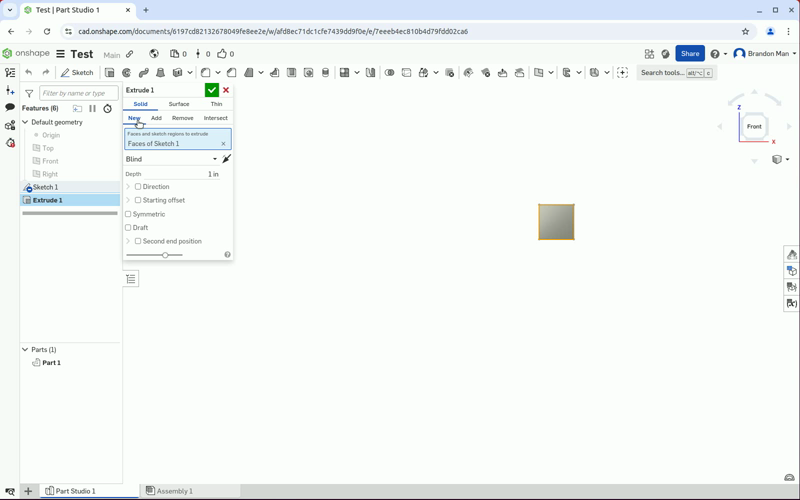
key(tab, 4)
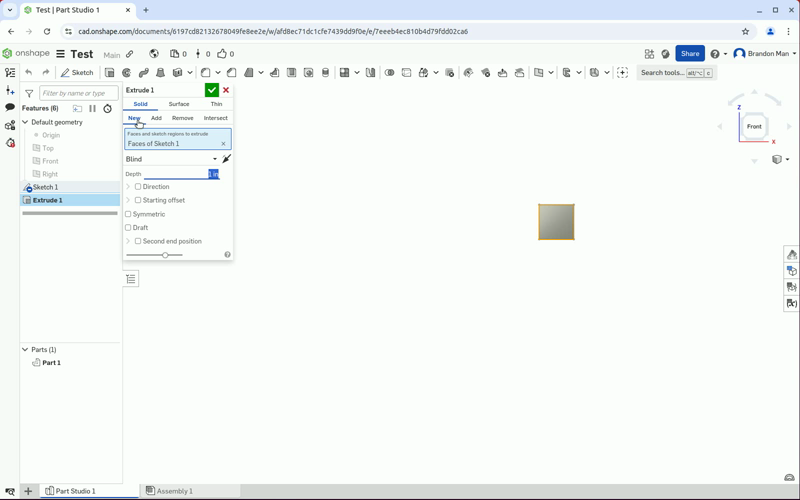
text(4.814)
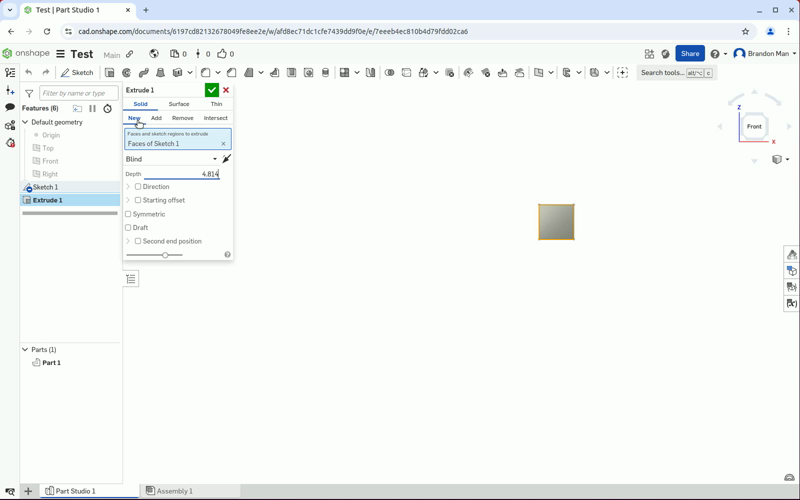
key(enter)
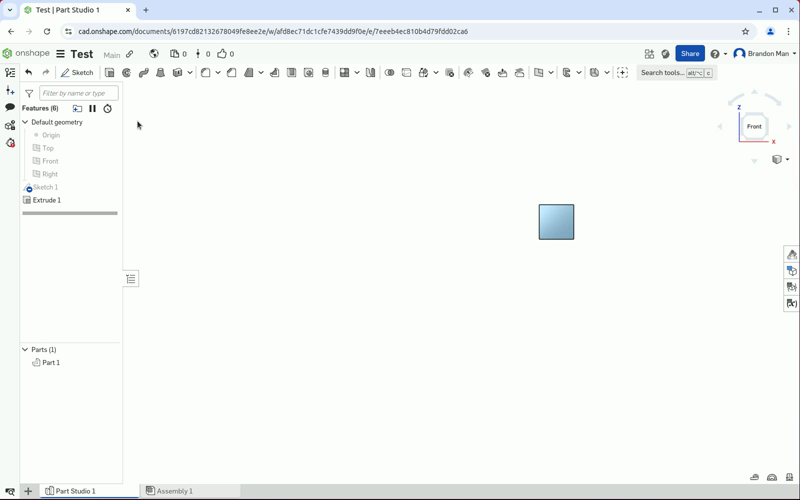
key(shift+h)
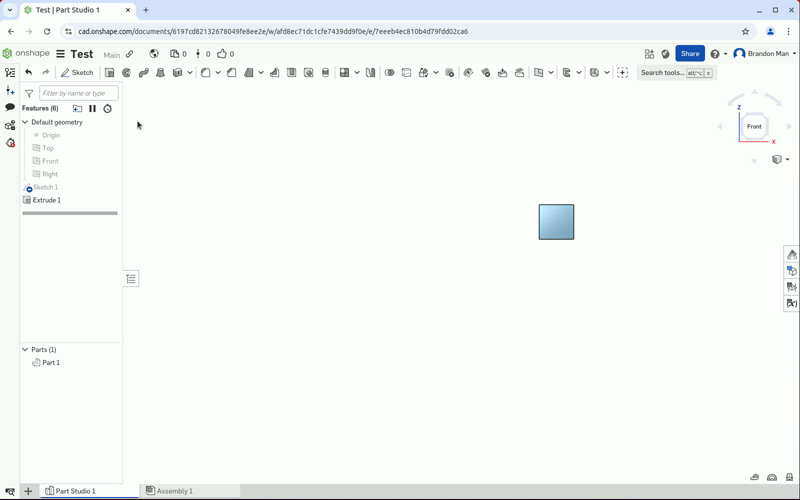
key(shift+h)
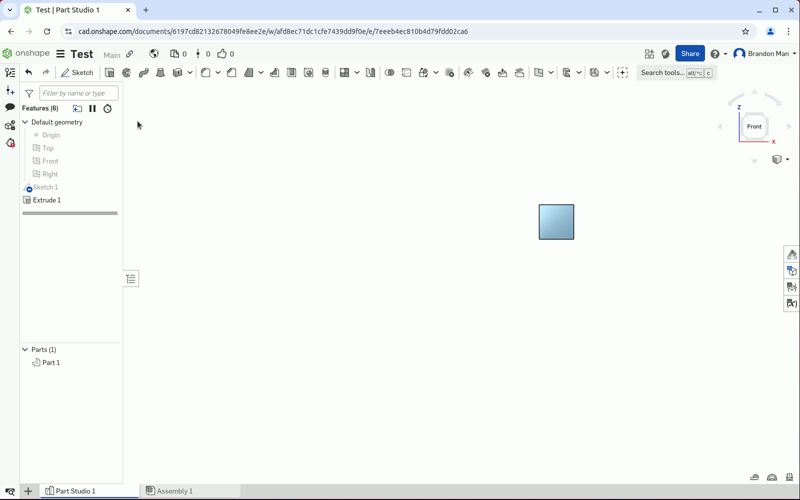
mouse_move(73, 189)
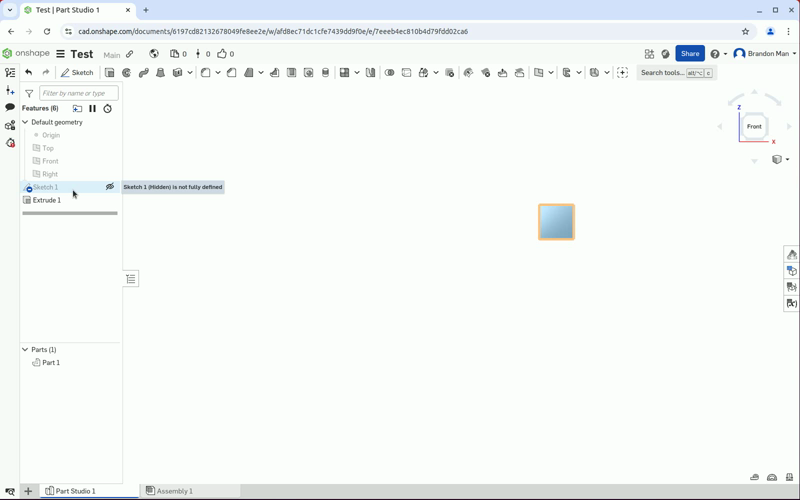
click(73, 189)
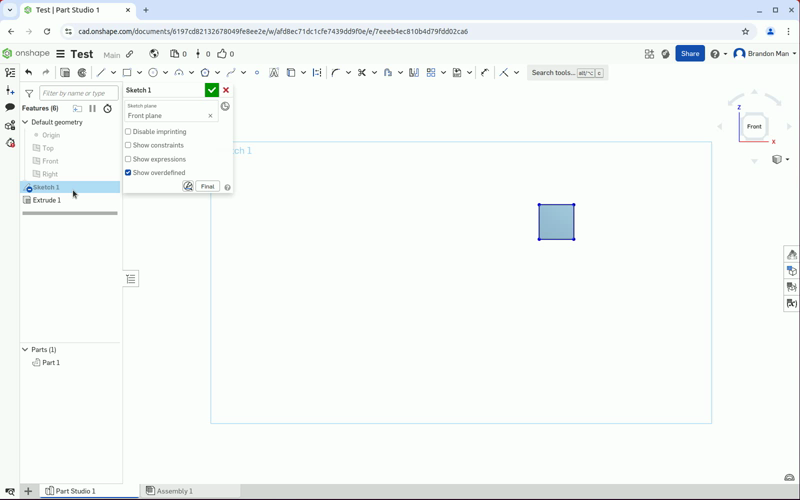
mouse_move(229, 92)
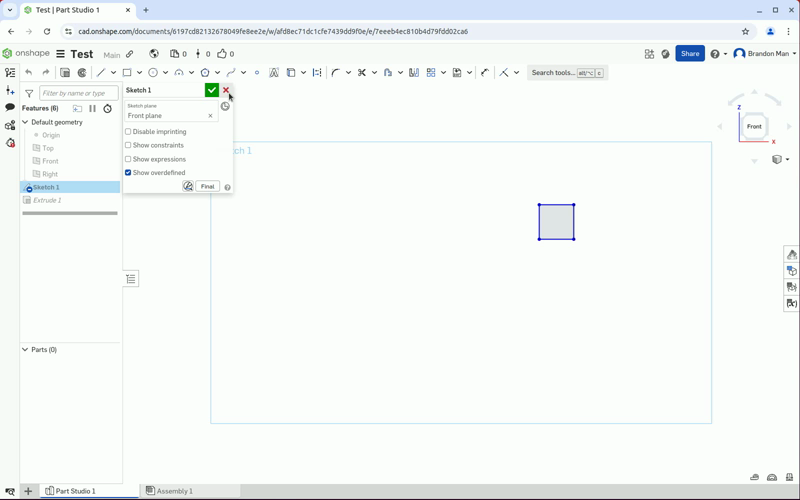
click(229, 92)
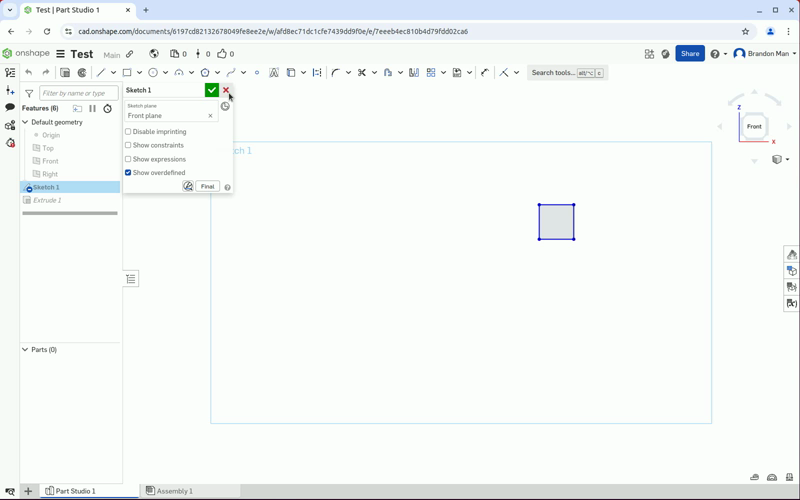
key(shift+s)
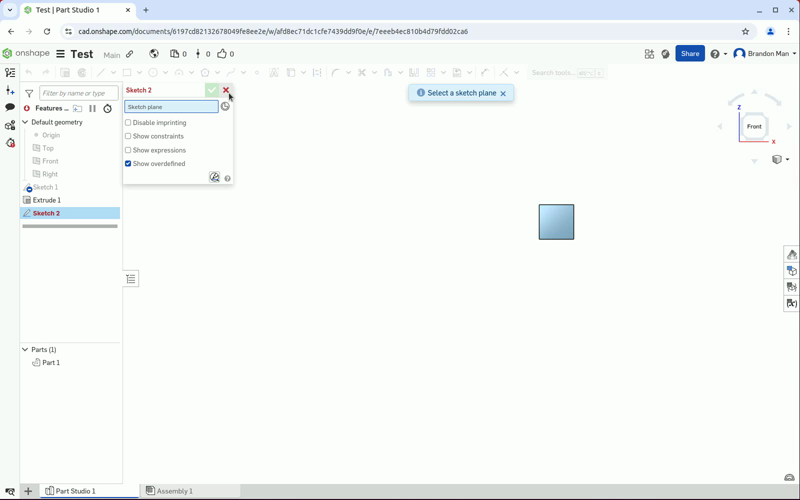
mouse_move(73, 163)
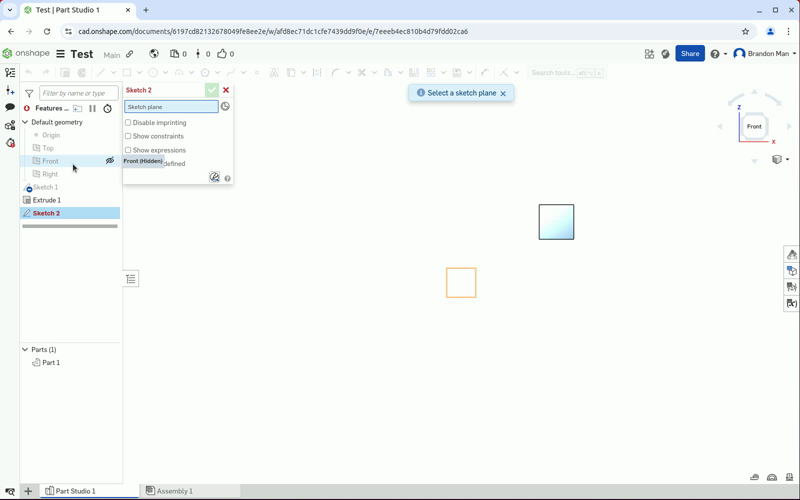
click(73, 163)
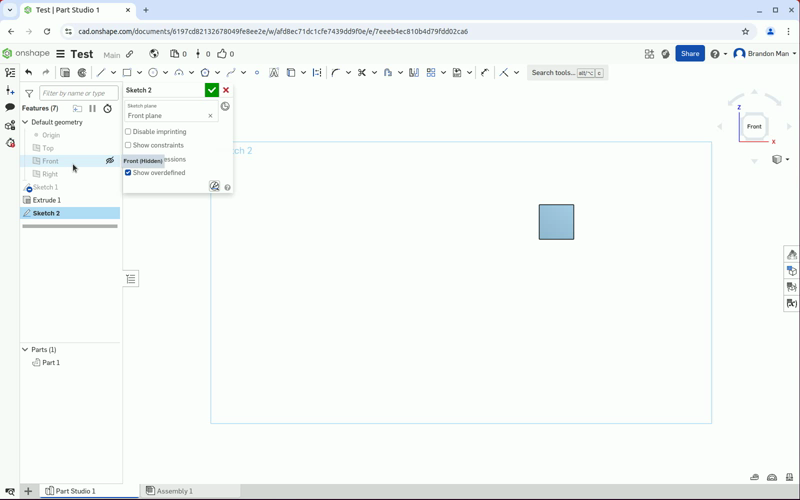
mouse_move(73, 352)
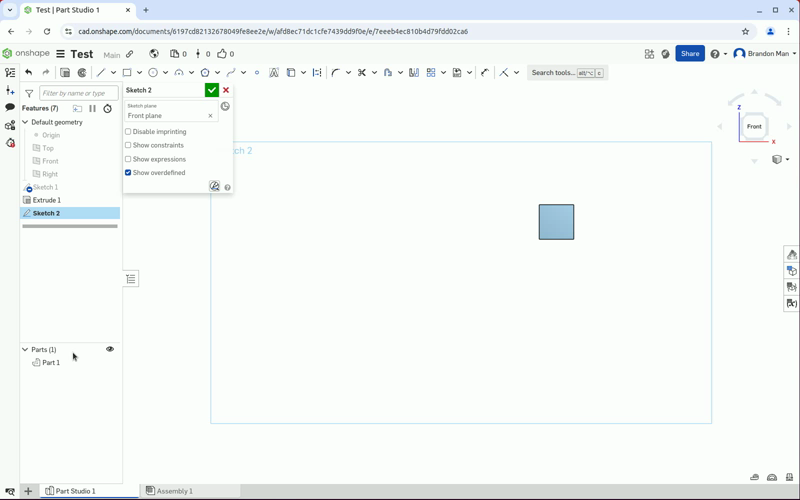
key(y)
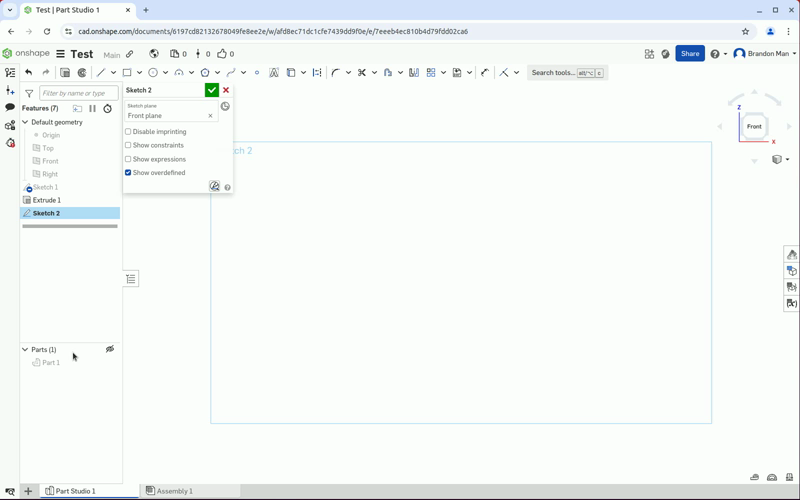
key(l)
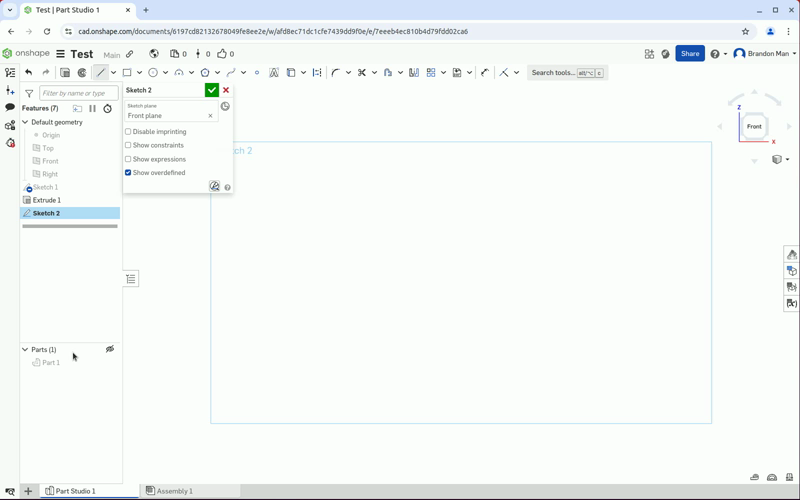
key_down(shift)
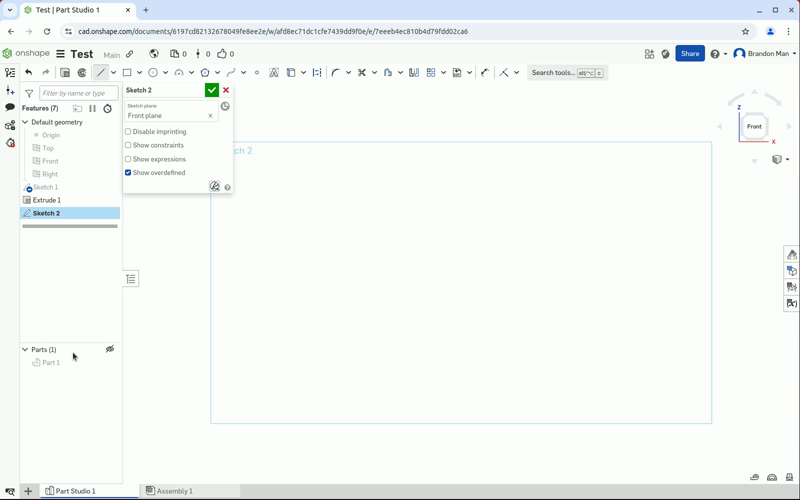
mouse_move(423, 300)
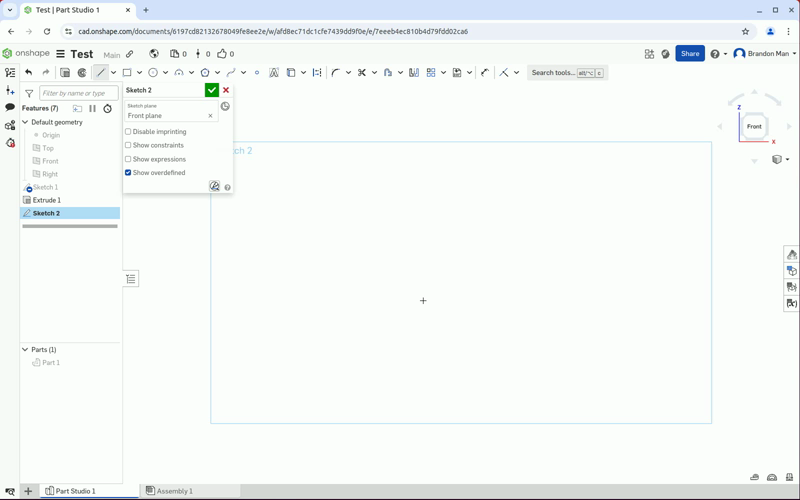
click(423, 300)
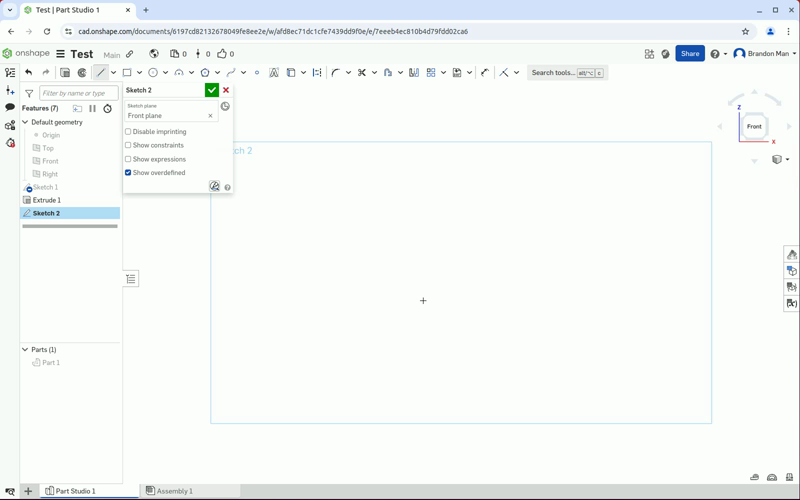
key_up(shift)
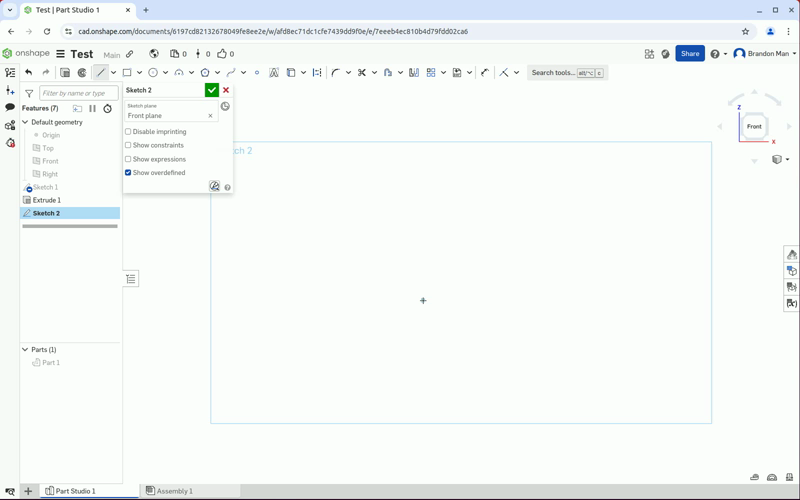
key_down(shift)
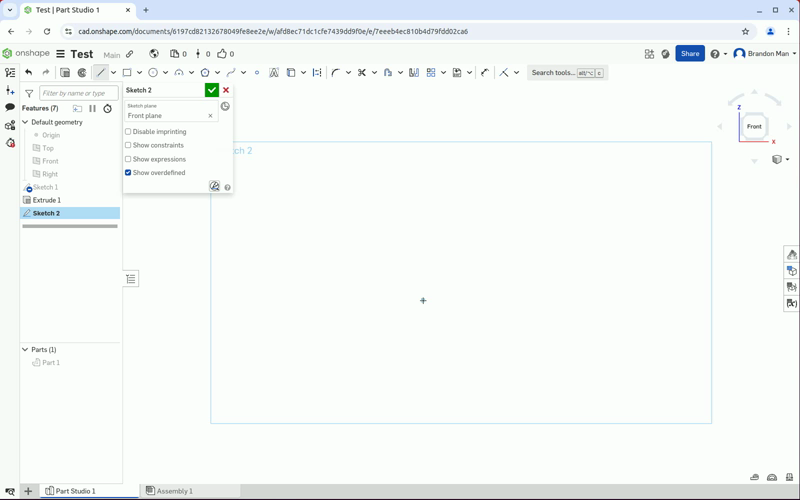
mouse_move(498, 300)
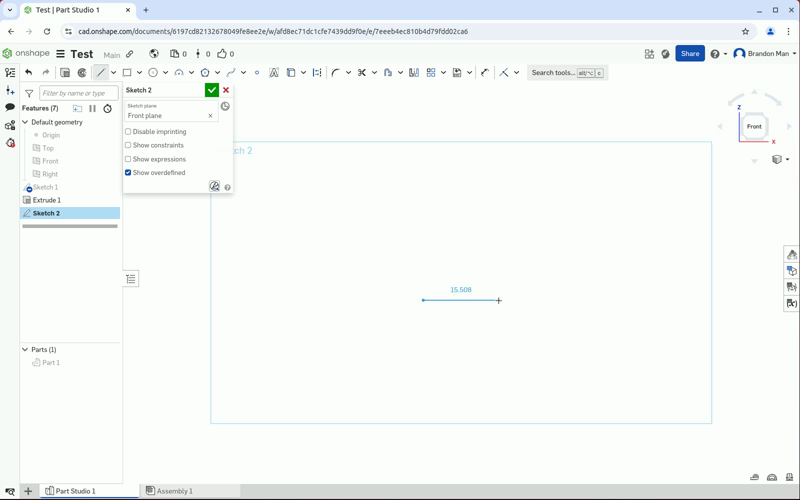
click(498, 300)
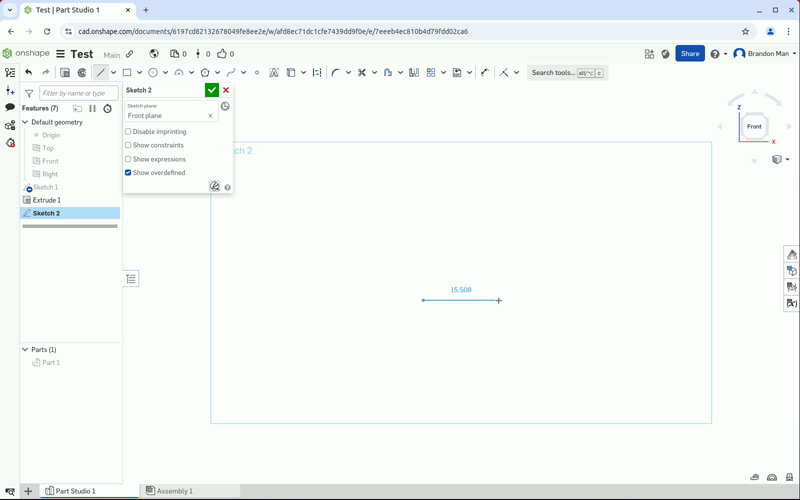
key_up(shift)
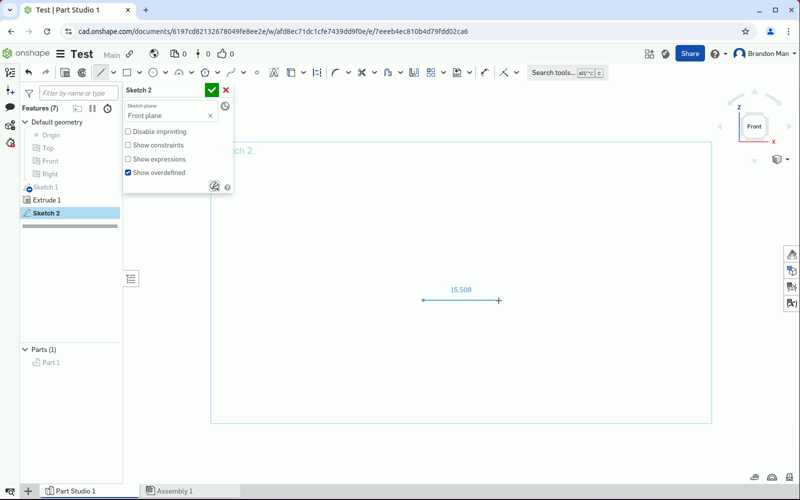
key_down(shift)
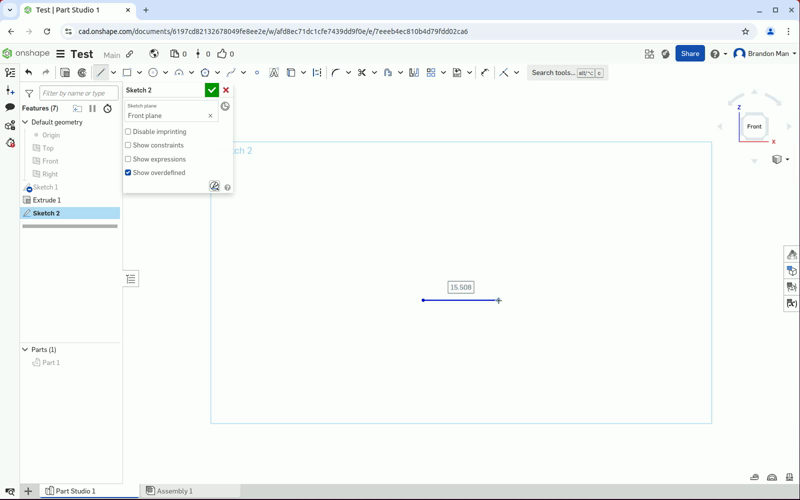
mouse_move(528, 300)
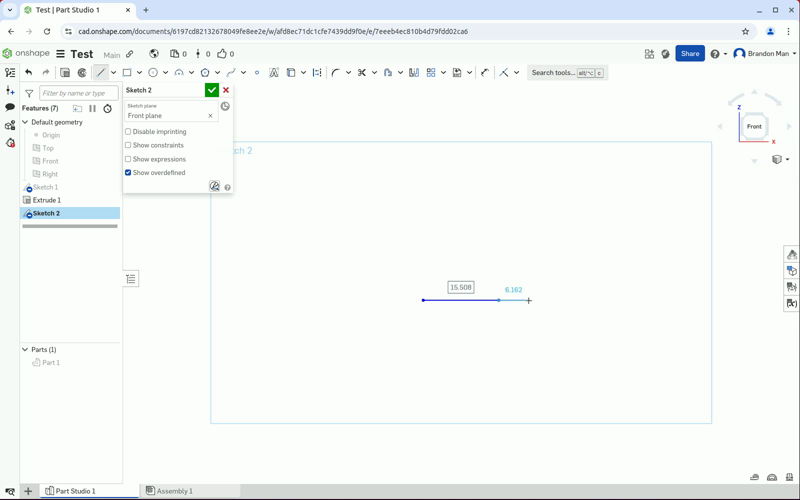
mouse_move(498, 266)
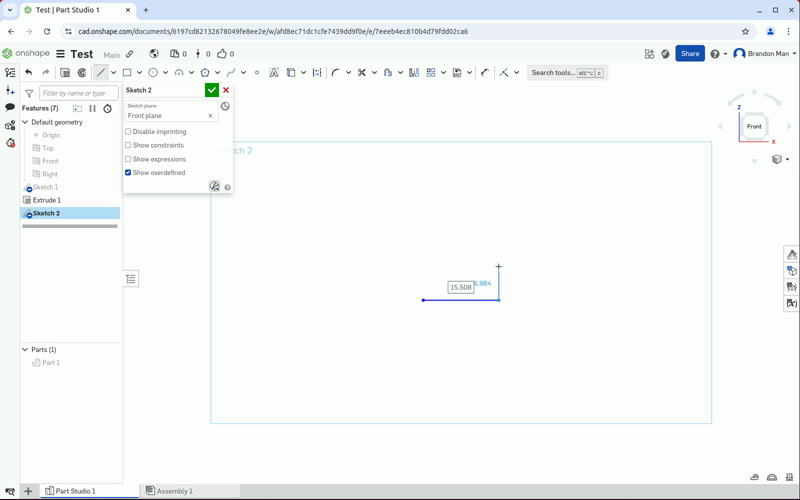
click(498, 266)
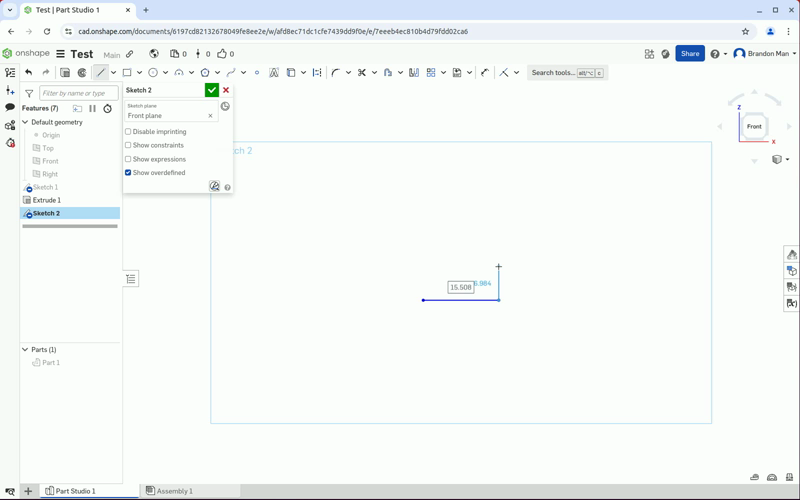
key_up(shift)
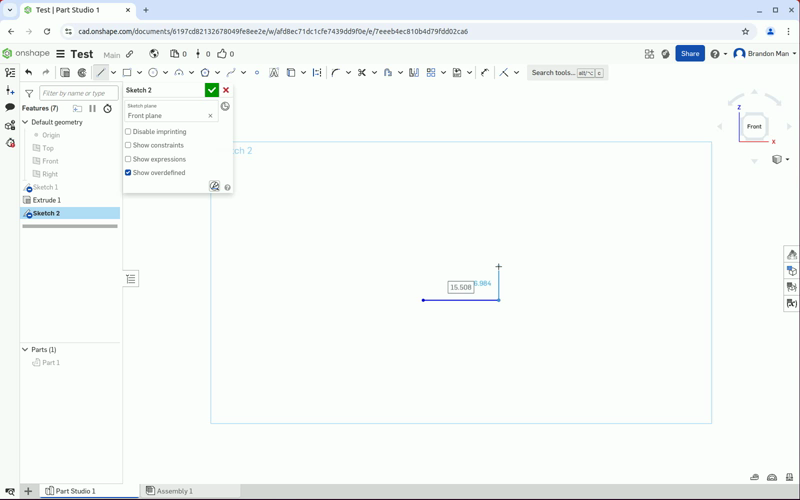
key_down(shift)
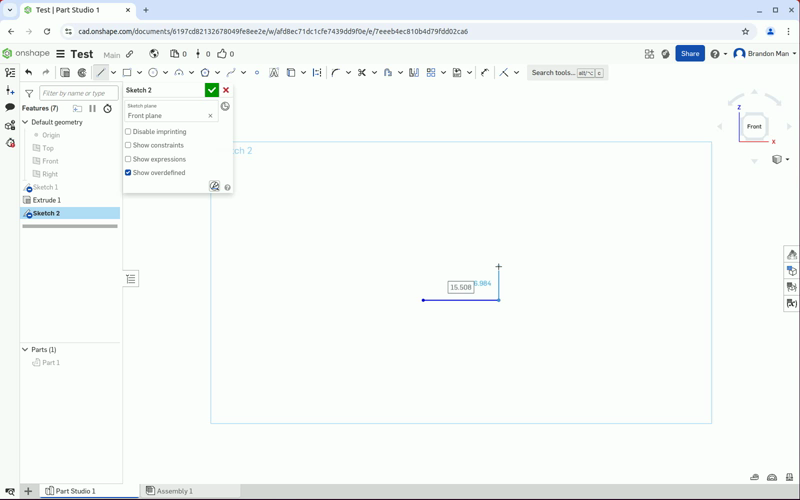
mouse_move(423, 266)
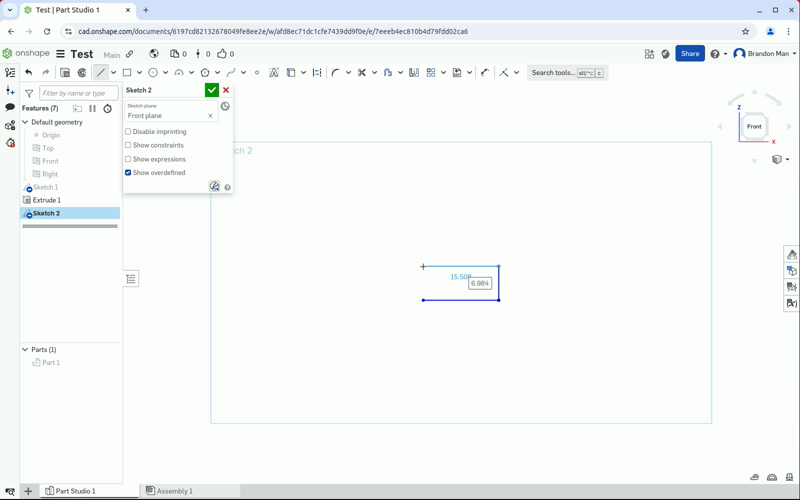
click(423, 266)
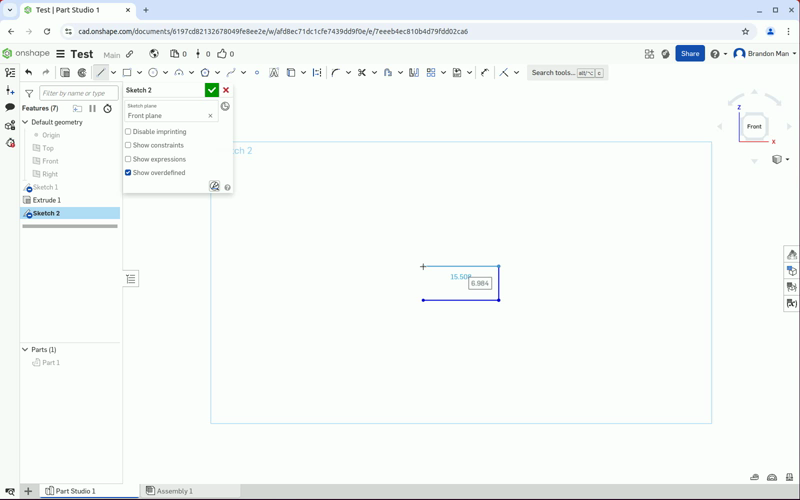
key_up(shift)
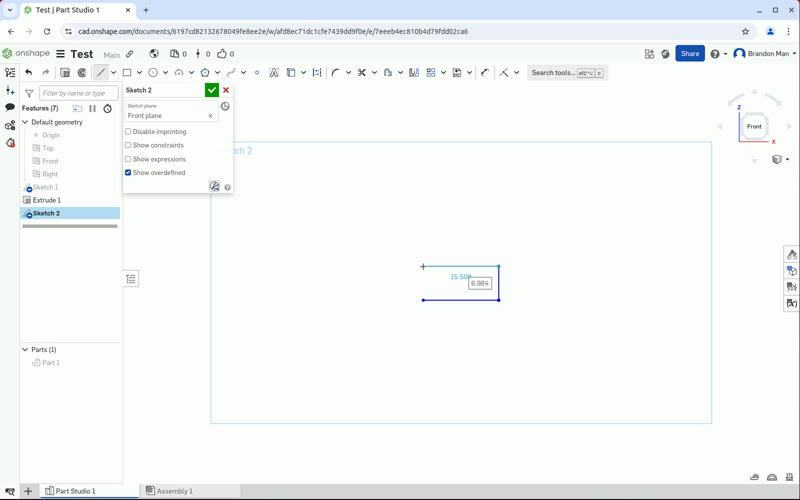
mouse_move(453, 266)
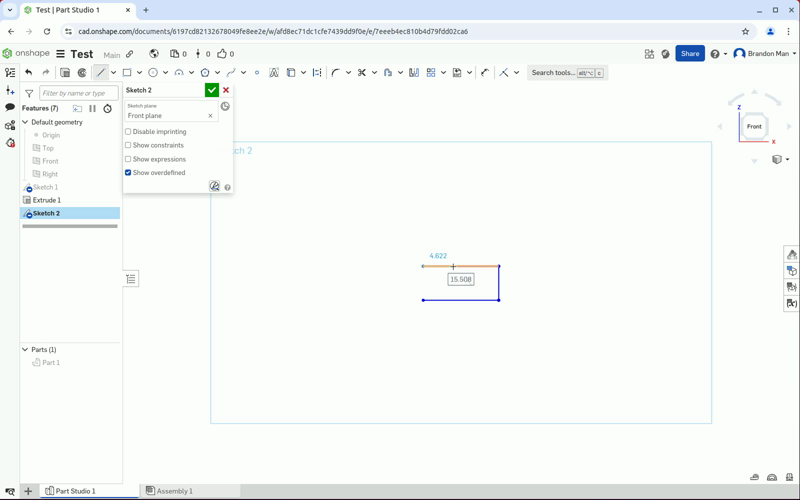
key_down(shift)
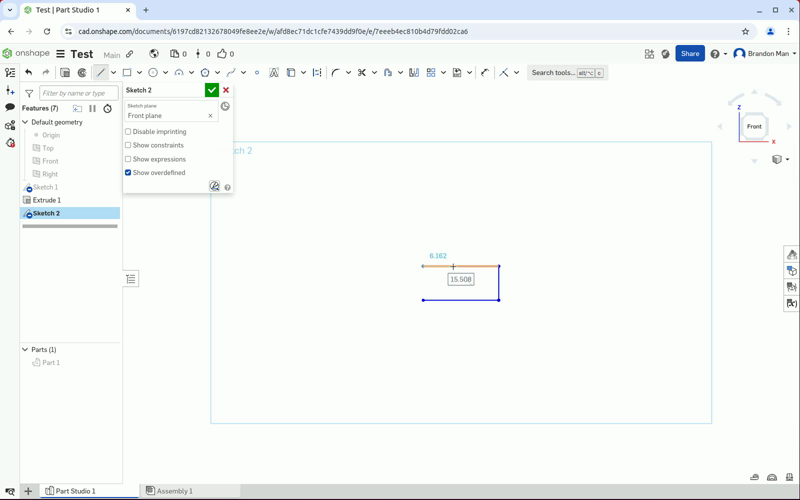
mouse_move(423, 300)
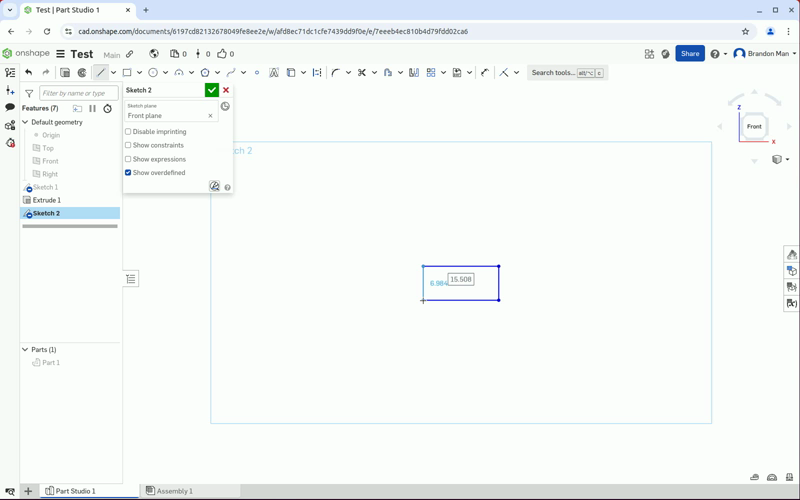
key_up(shift)
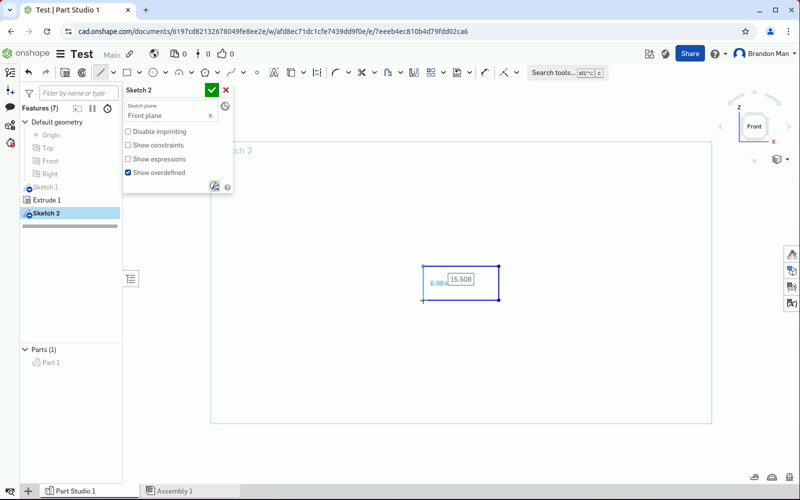
click(423, 300)
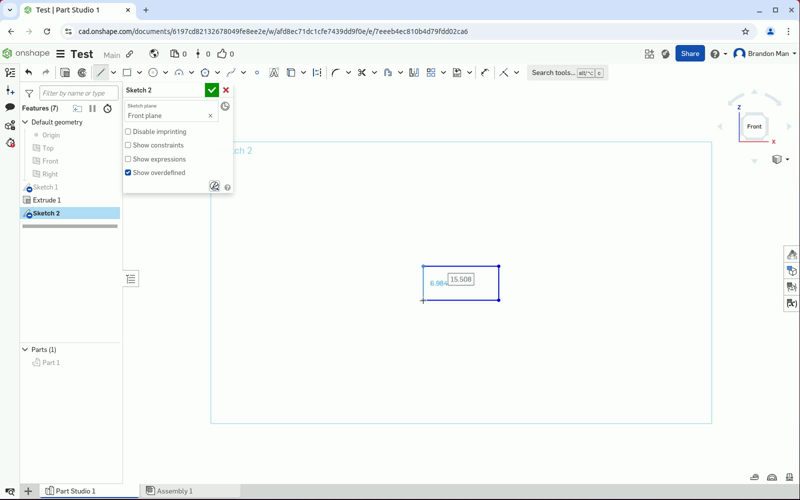
key(esc)
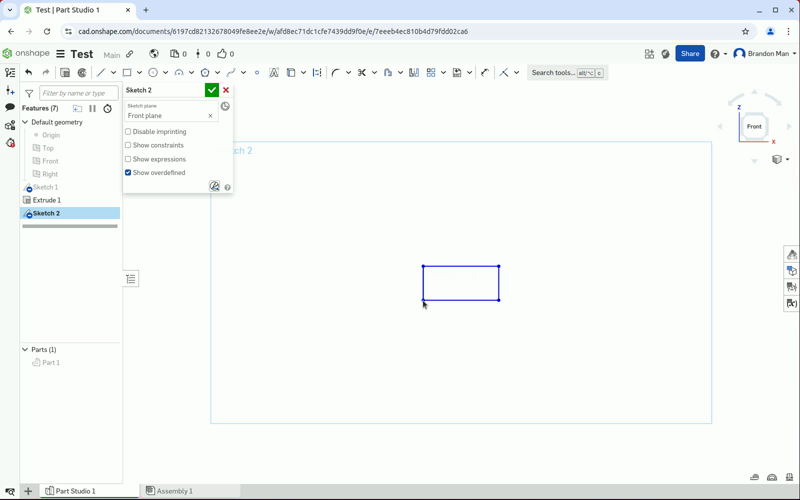
mouse_move(426, 290)
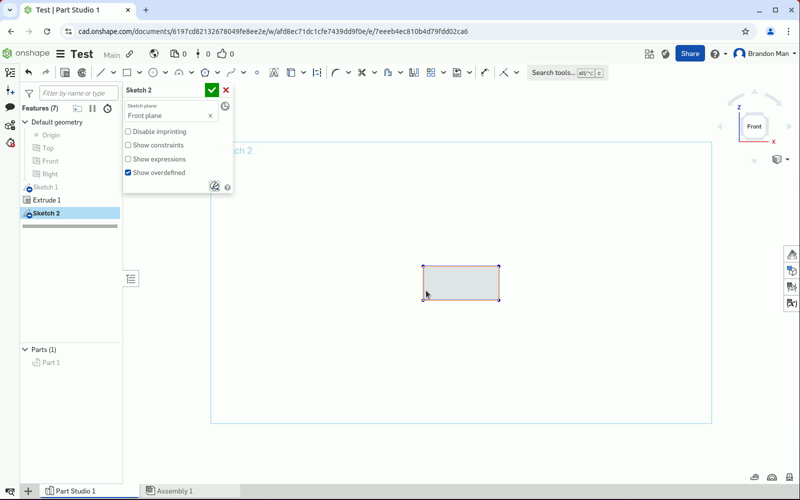
click(426, 290)
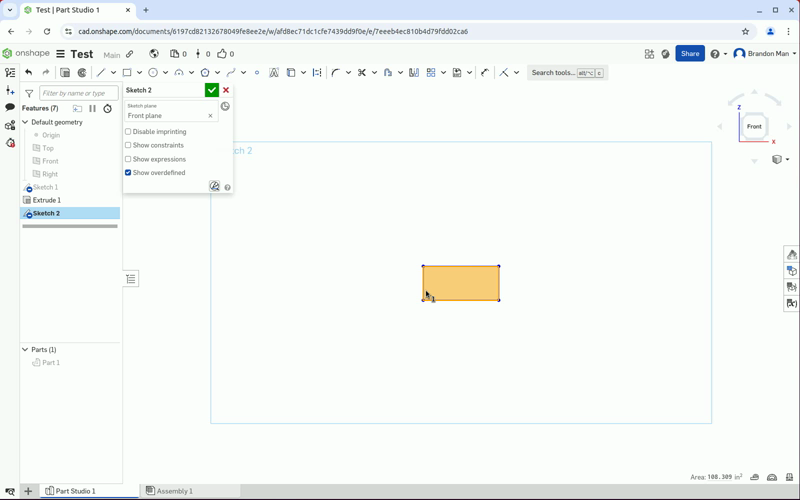
mouse_move(73, 352)
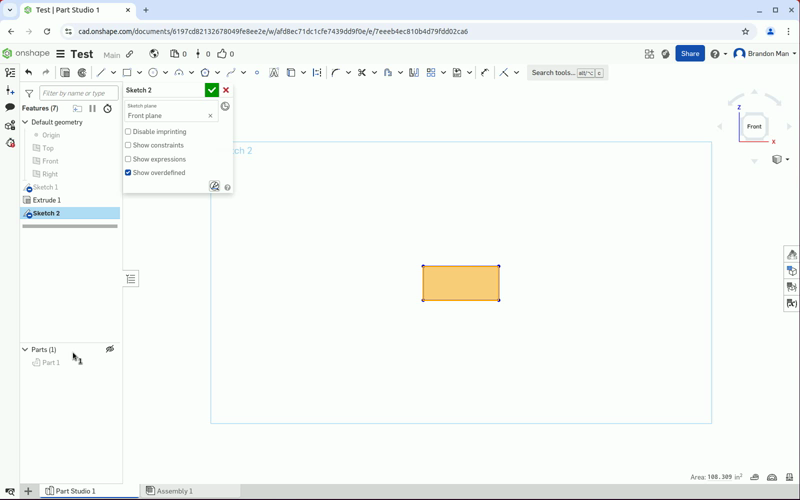
key(shift+y)
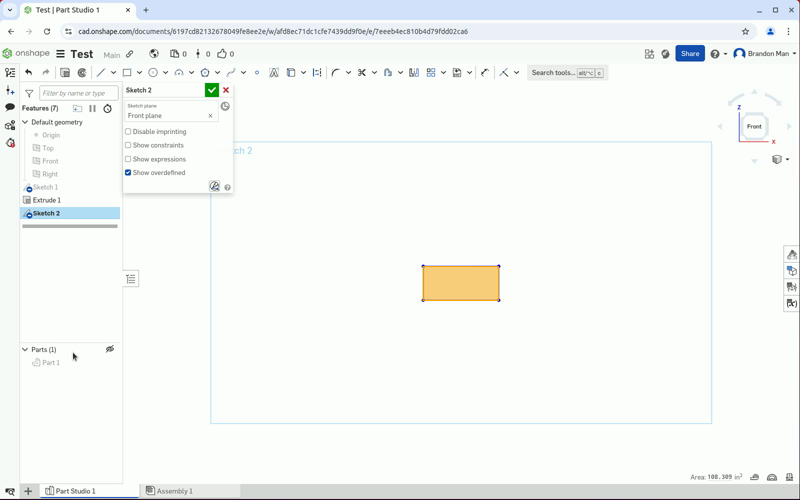
key(shift+e)
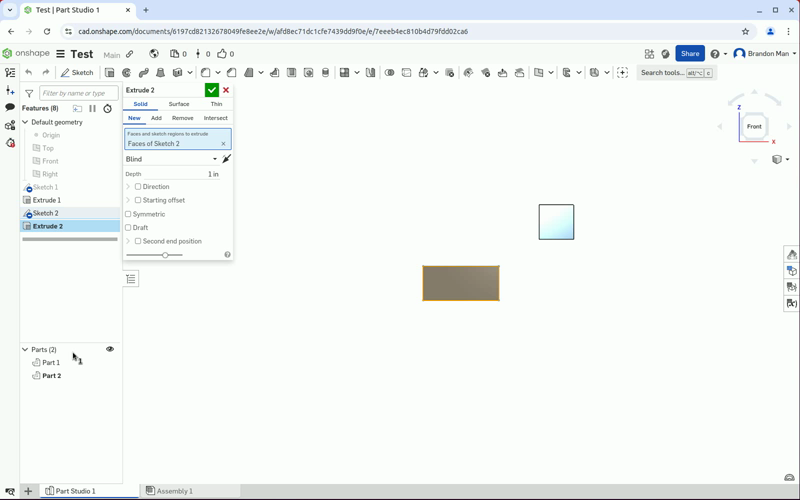
mouse_move(143, 106)
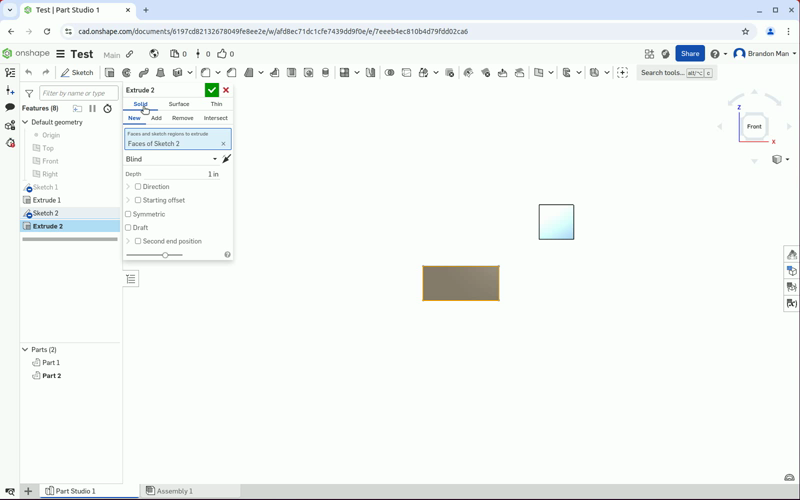
click(143, 106)
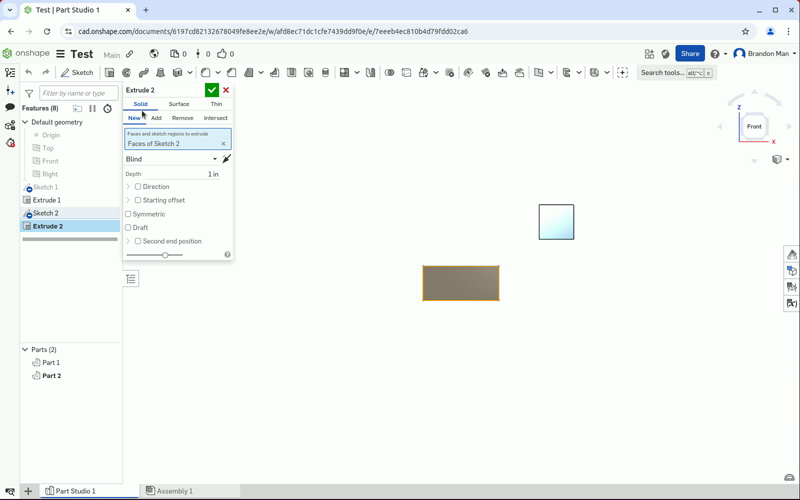
mouse_move(137, 120)
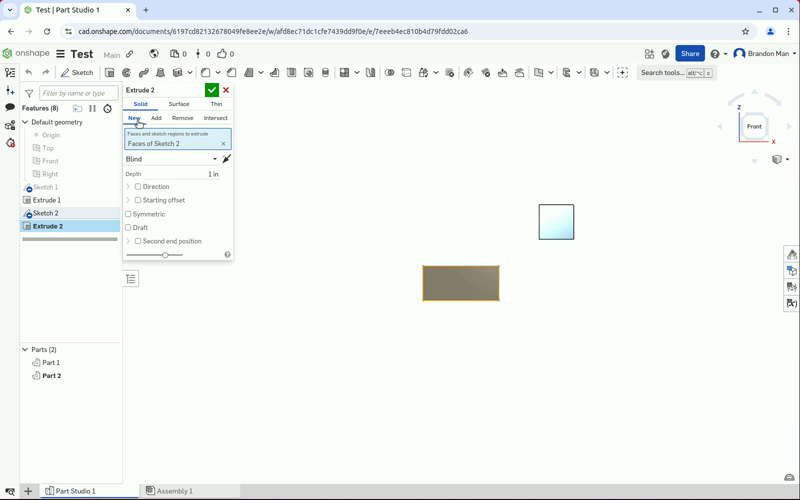
click(137, 120)
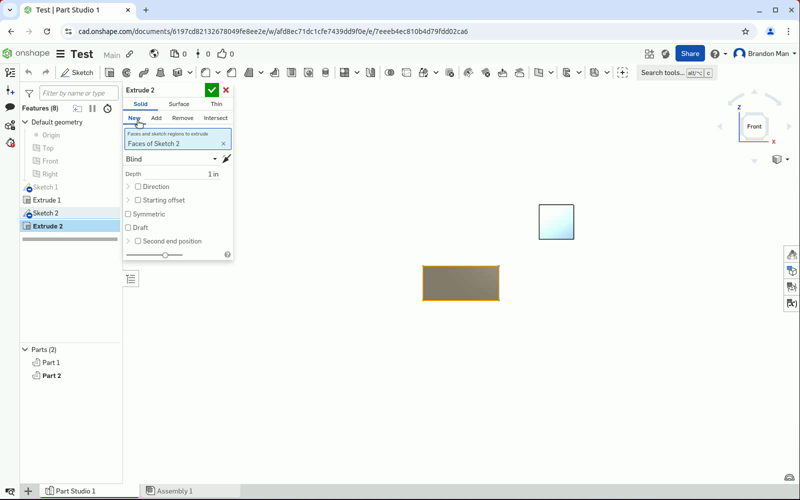
key(tab, 4)
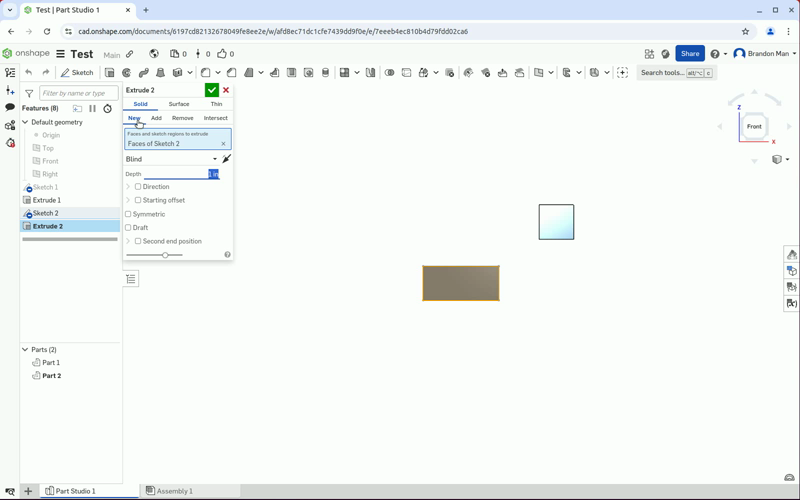
text(4.814)
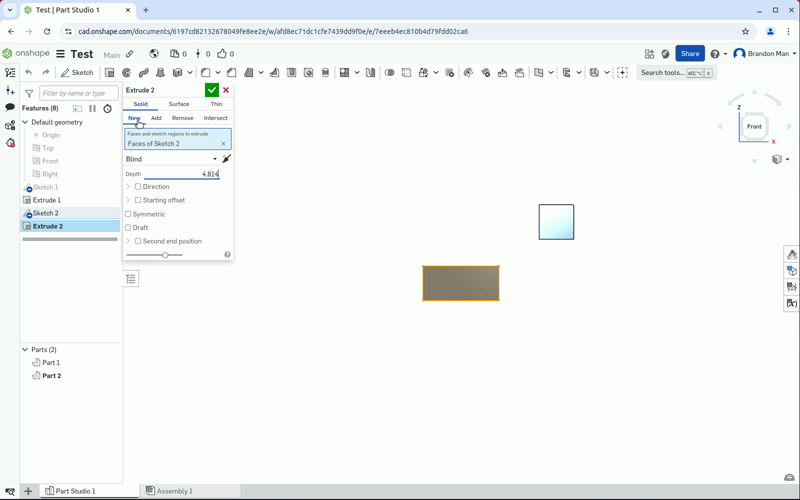
key(enter)
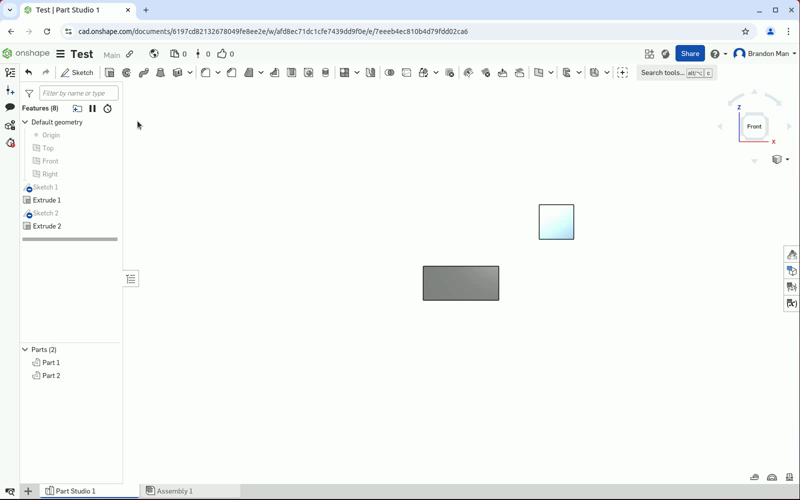
key(shift+h)
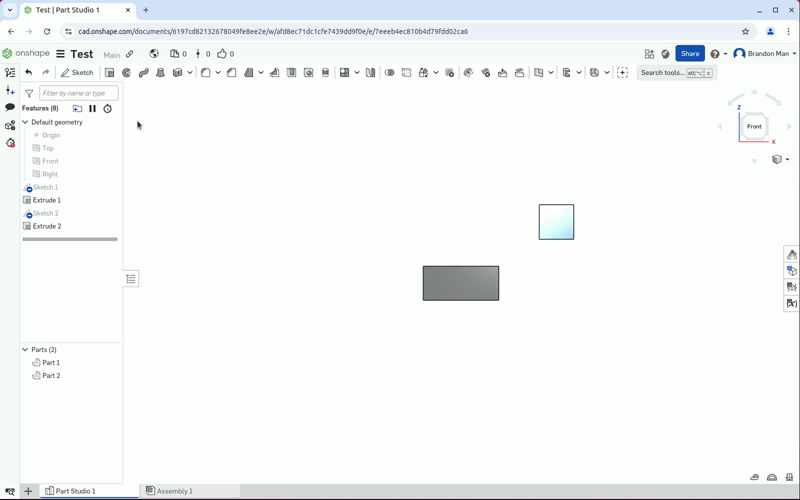
key(shift+h)
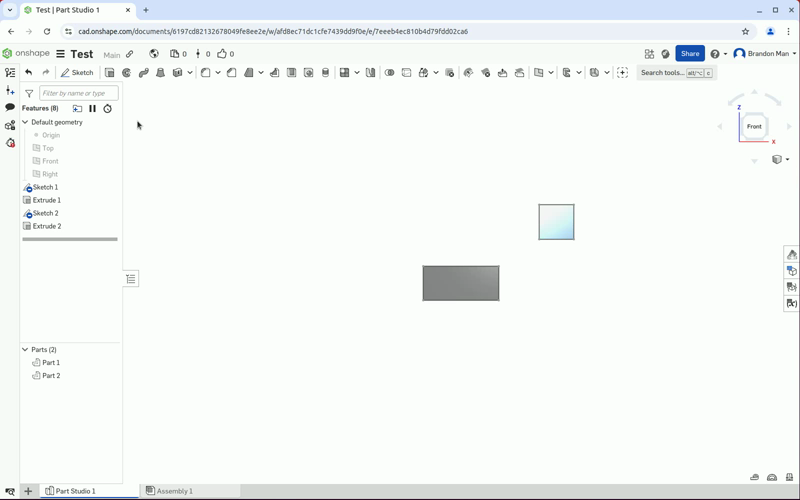
key(shift+7)
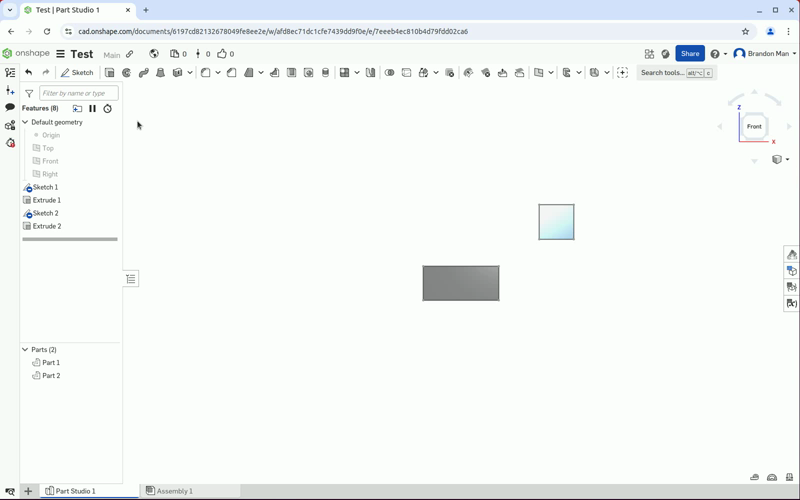
key(left, 2)
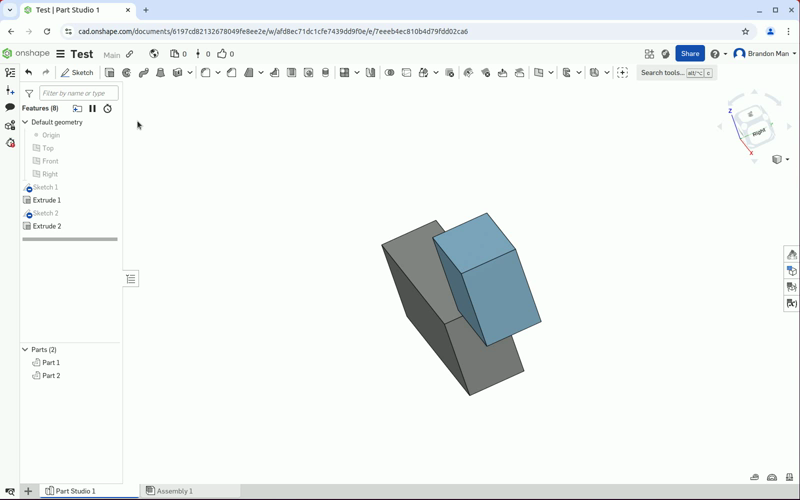
key(down, 2)
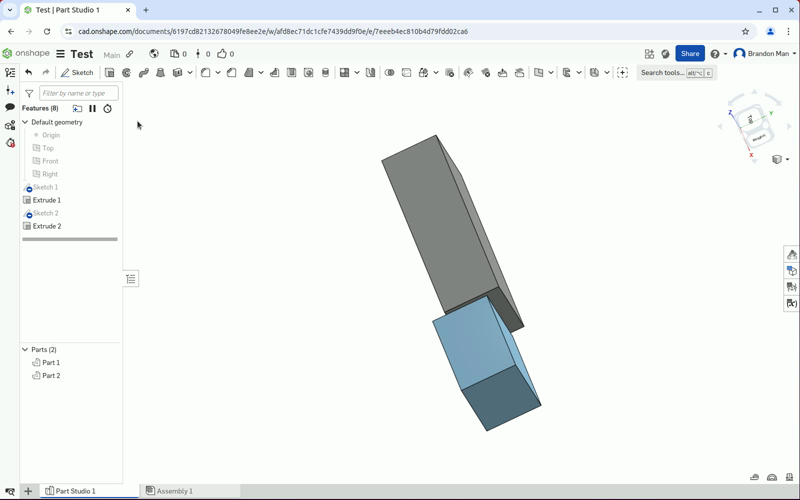
key(up, 2)
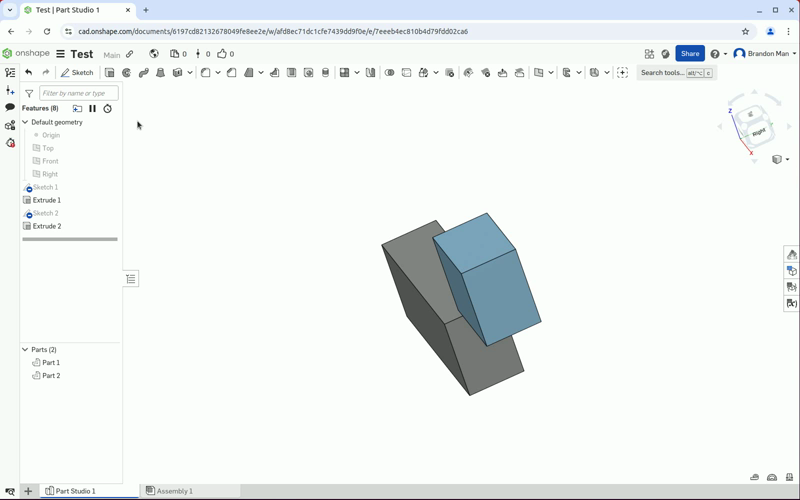
key(right, 2)
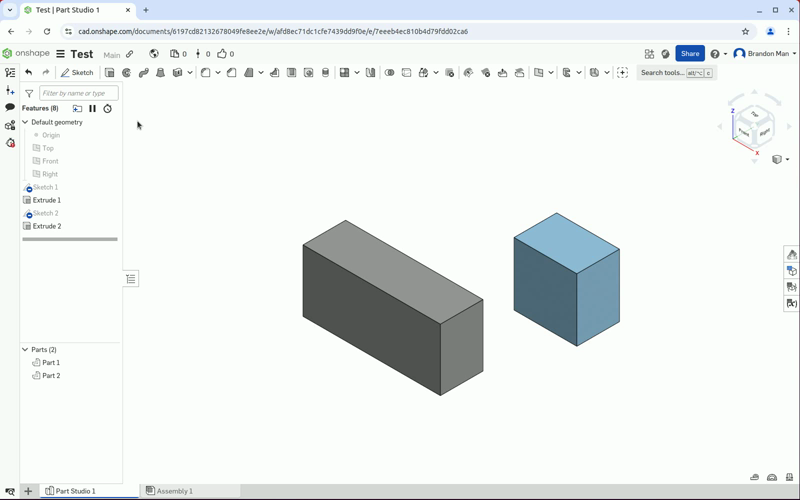
mouse_move(73, 189)
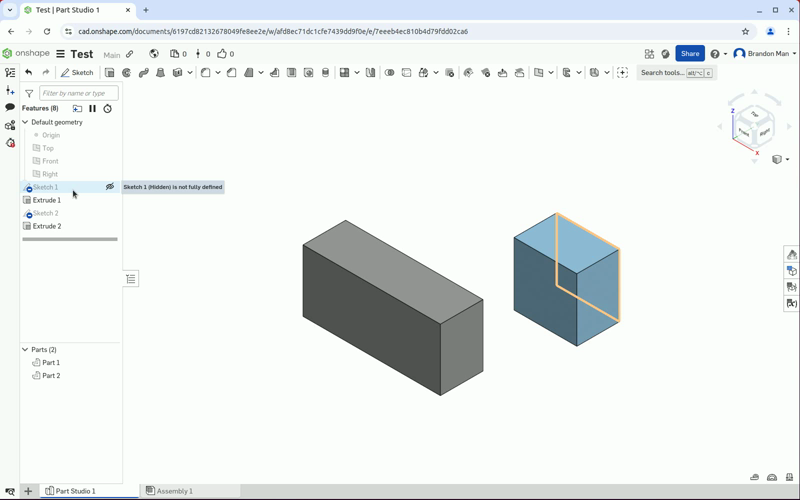
click(73, 189)